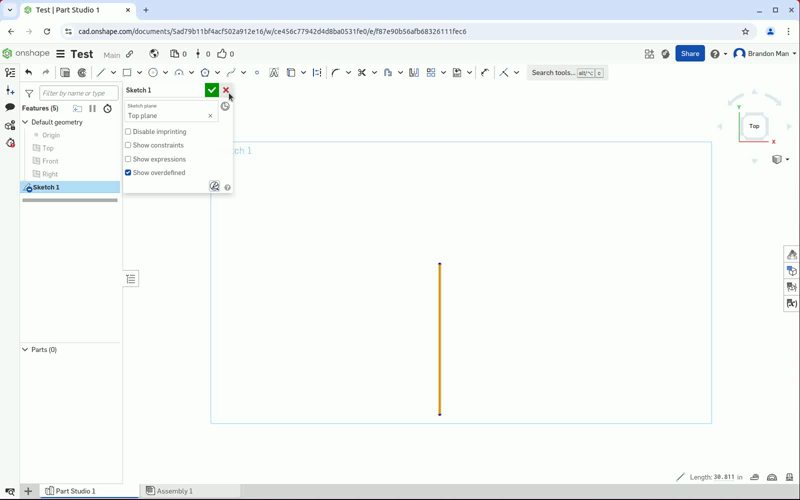
key(shift+h)
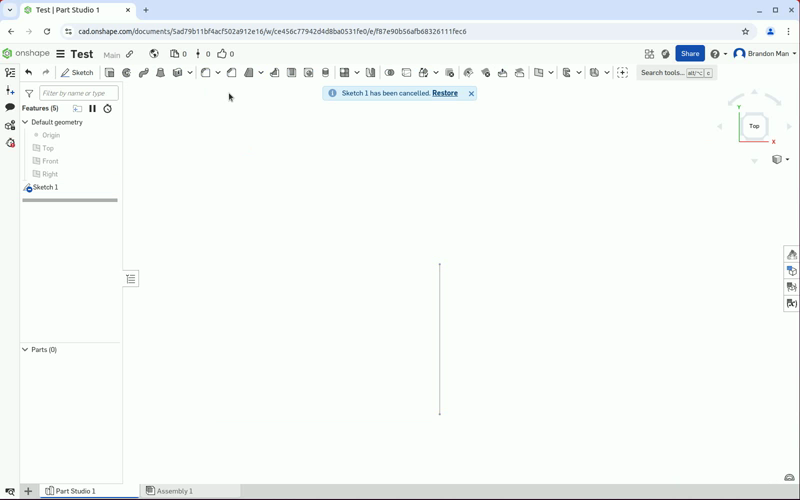
key(shift+s)
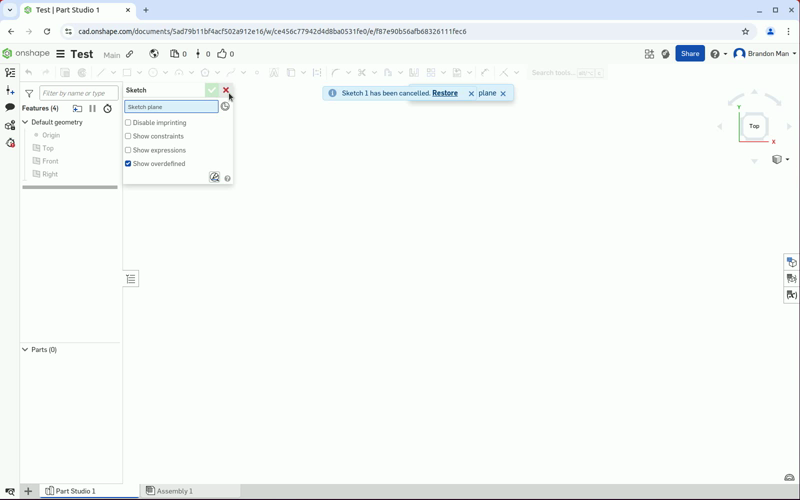
mouse_move(73, 150)
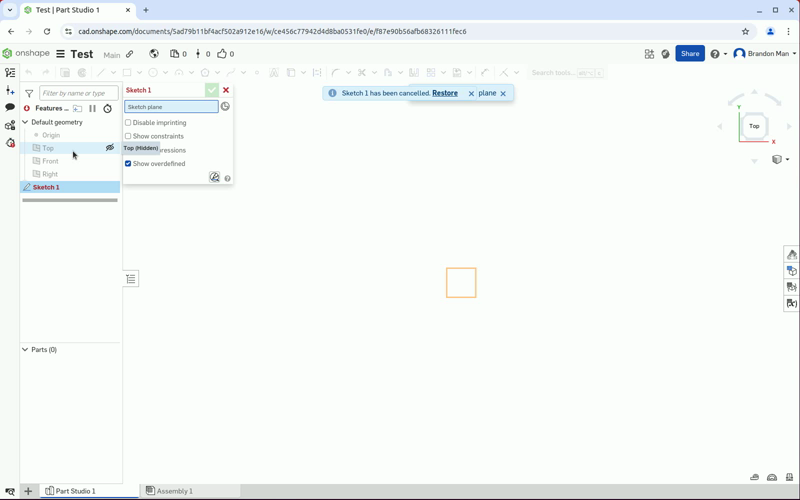
click(73, 150)
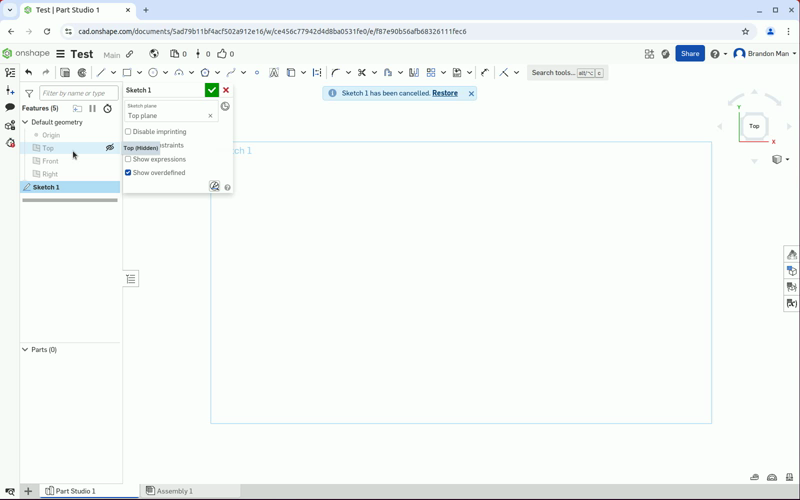
mouse_move(73, 352)
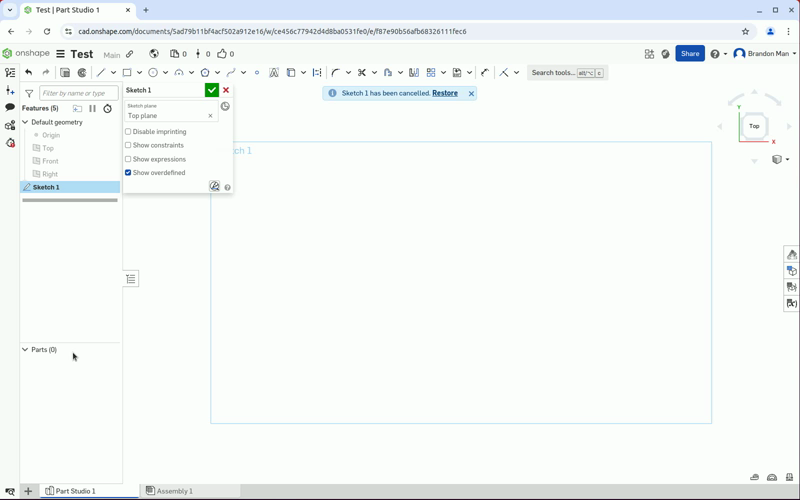
key(y)
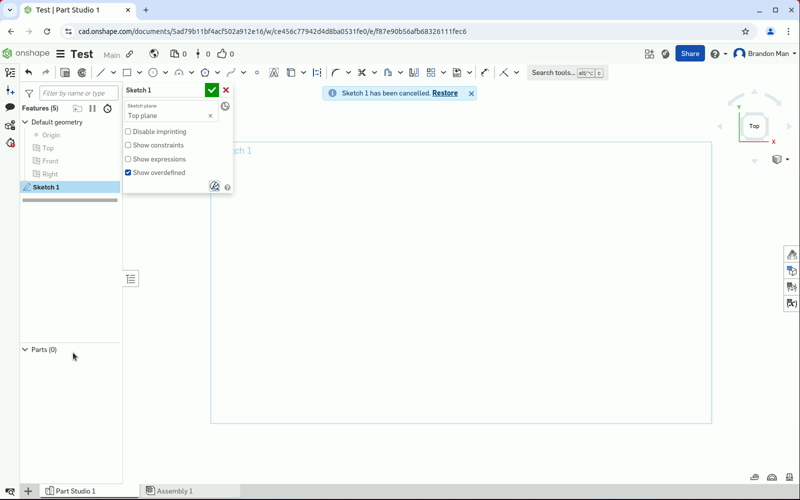
key(l)
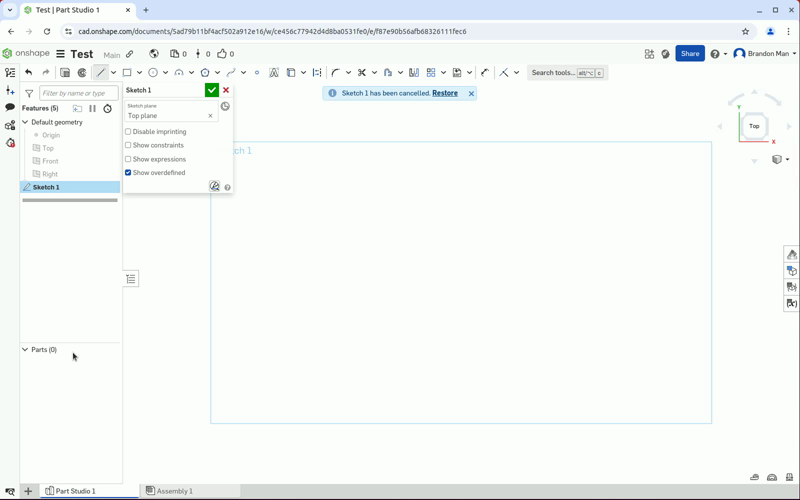
key_down(shift)
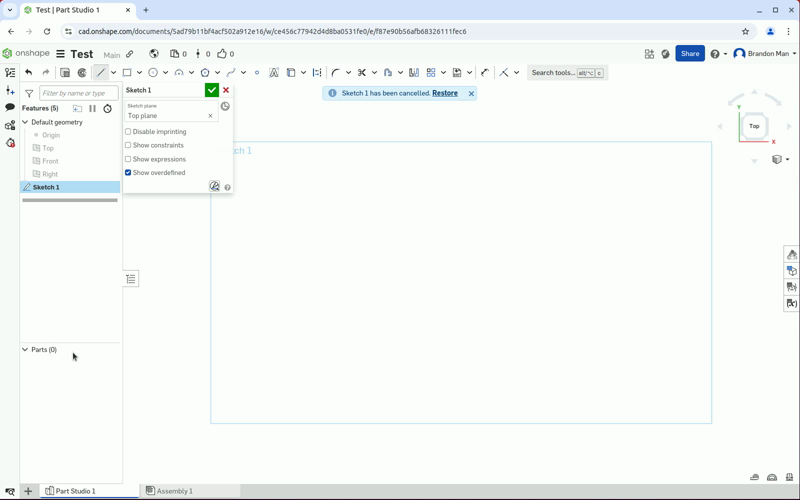
mouse_move(363, 339)
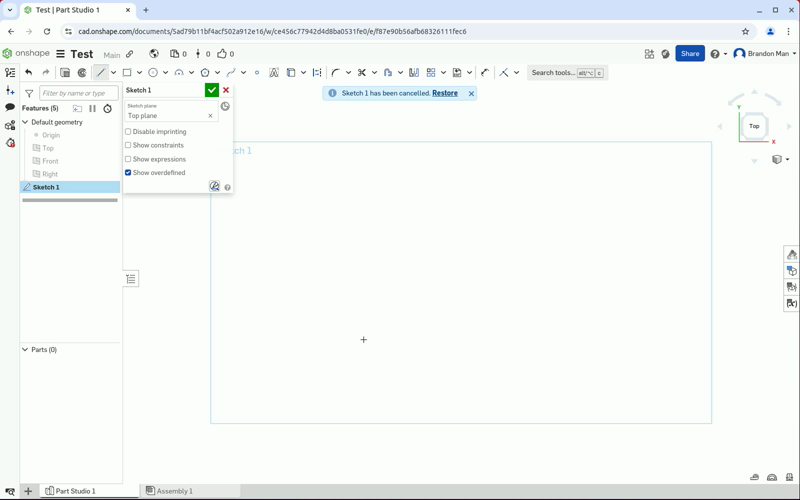
click(363, 339)
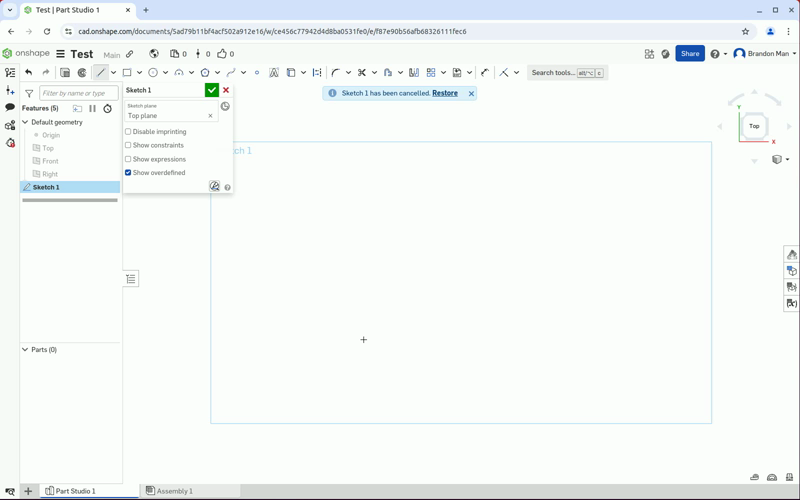
key_up(shift)
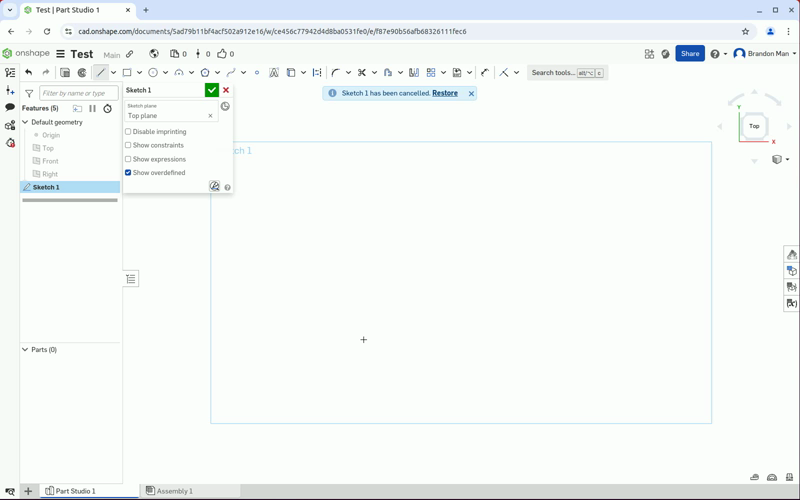
key_down(shift)
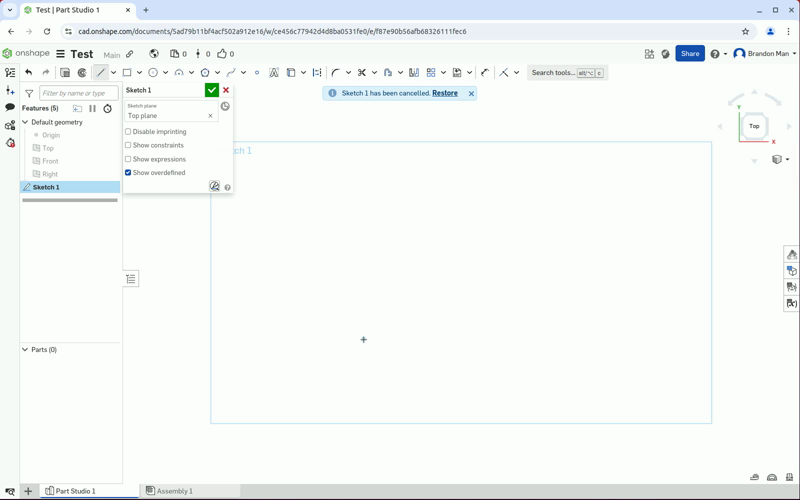
mouse_move(461, 394)
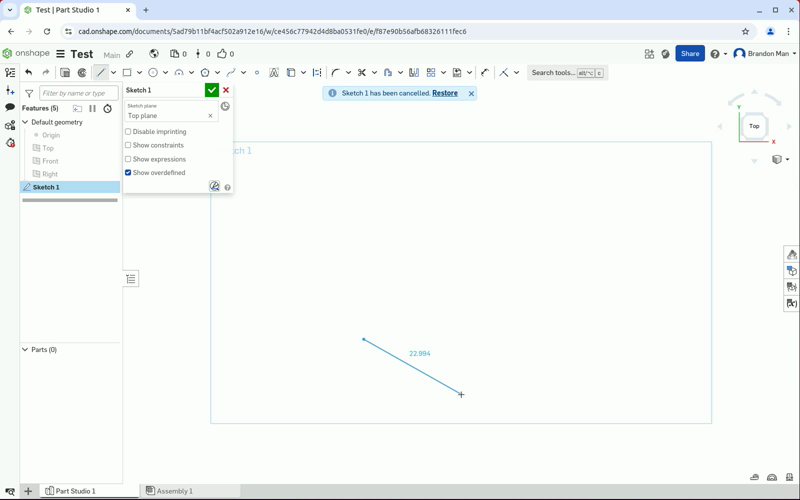
click(461, 394)
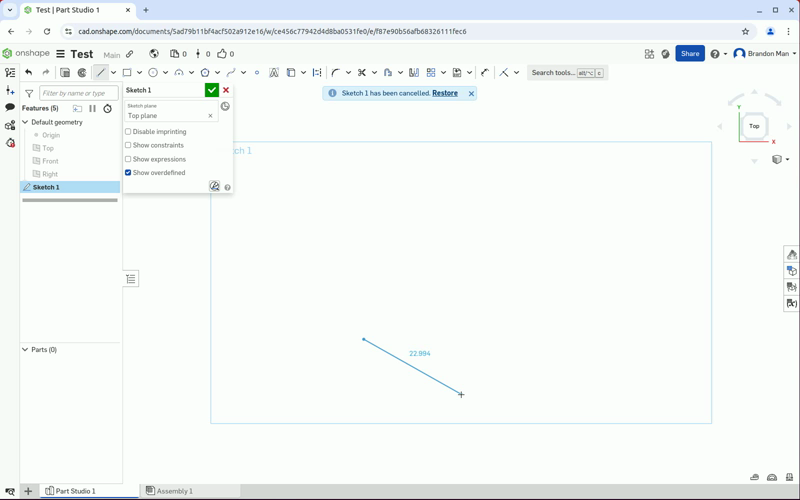
key_up(shift)
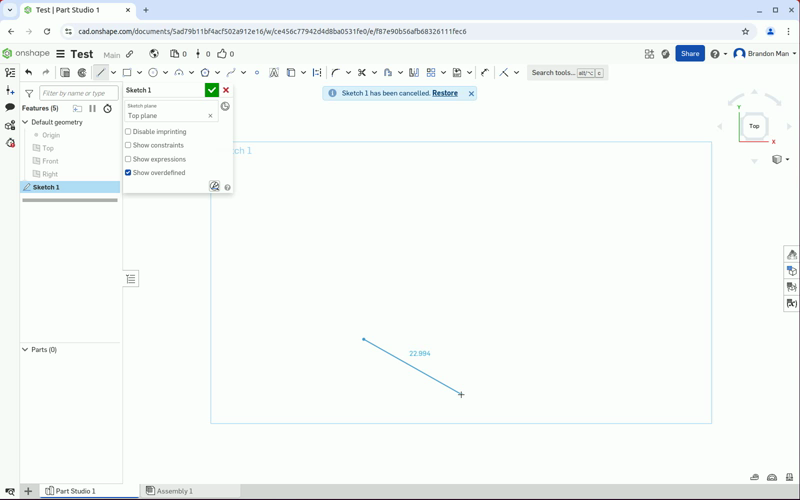
key_down(shift)
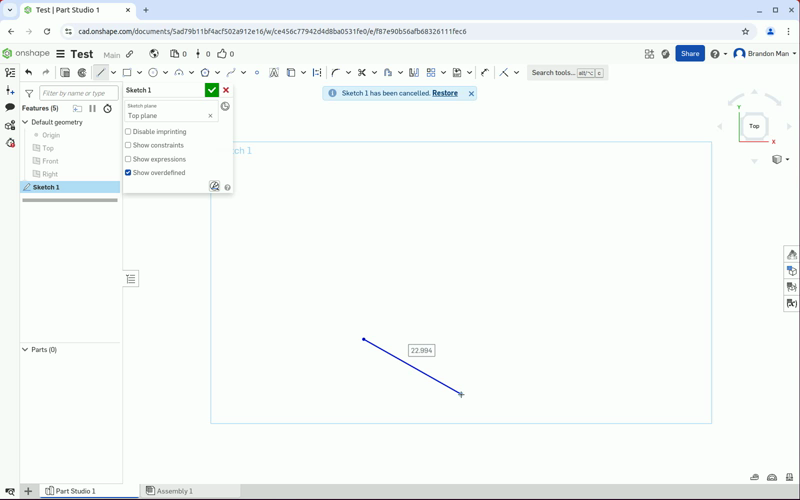
mouse_move(557, 339)
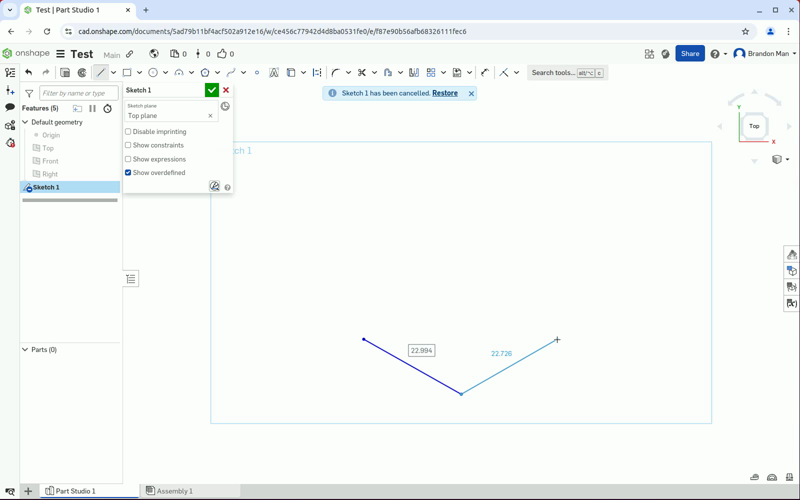
click(557, 339)
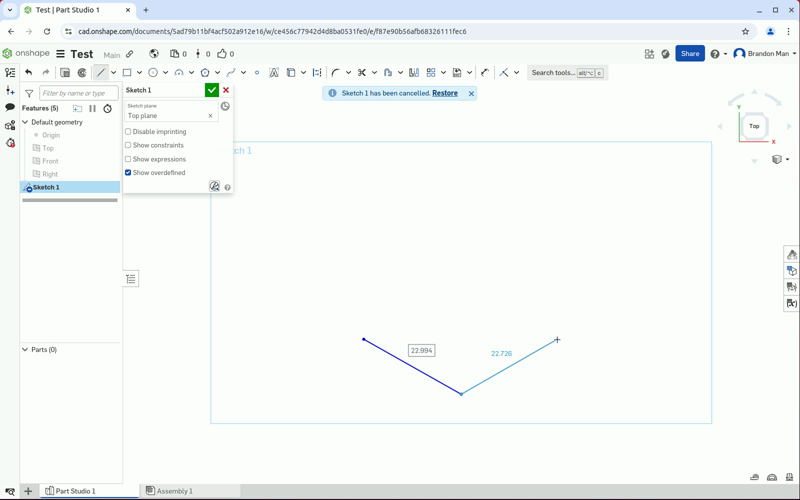
key_up(shift)
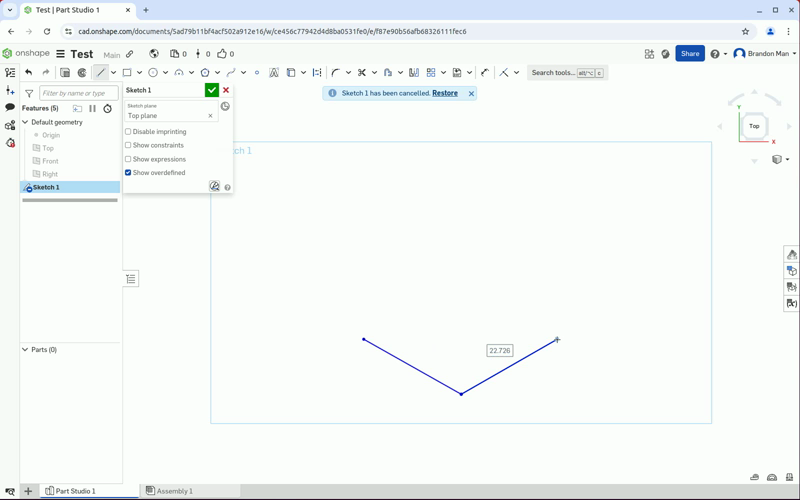
key_down(shift)
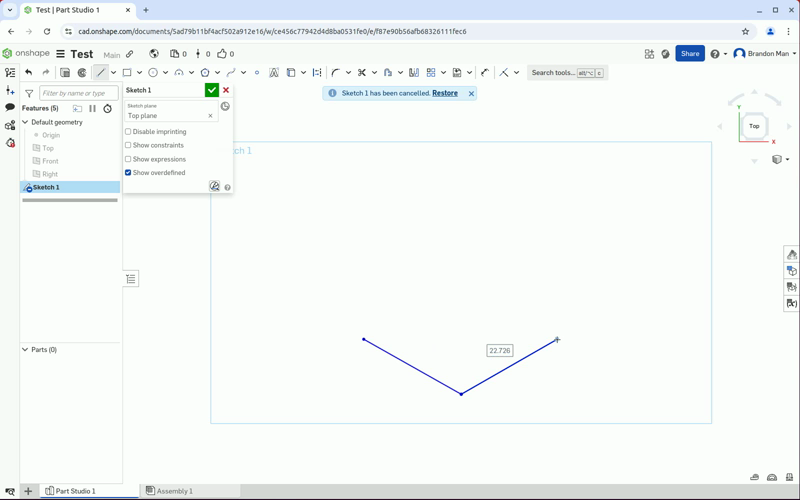
mouse_move(557, 227)
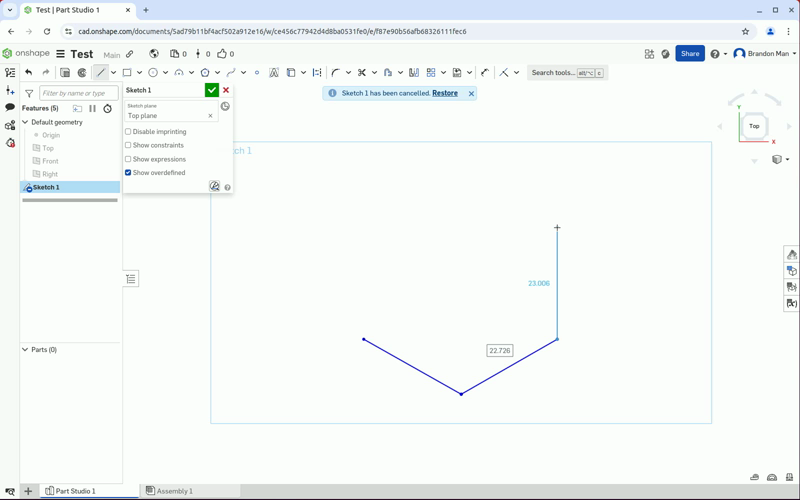
click(557, 227)
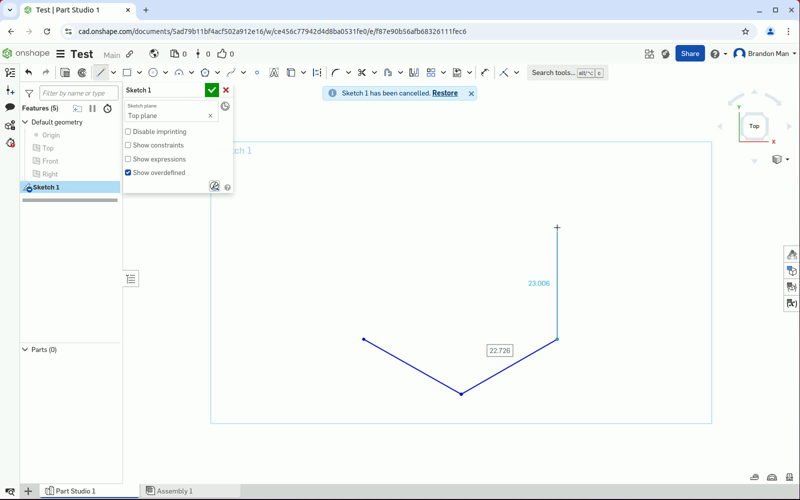
key_up(shift)
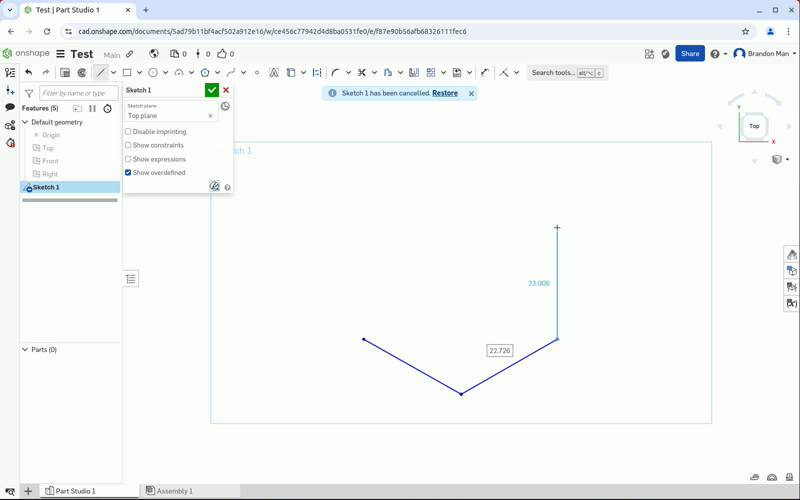
key_down(shift)
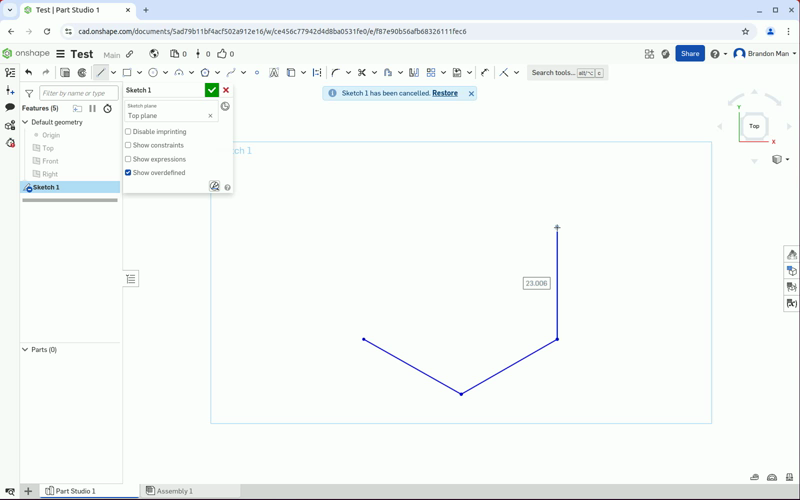
mouse_move(461, 171)
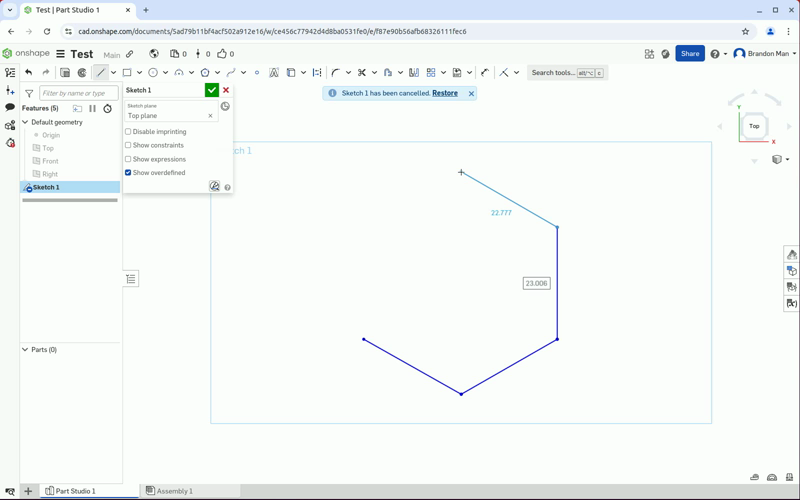
click(461, 171)
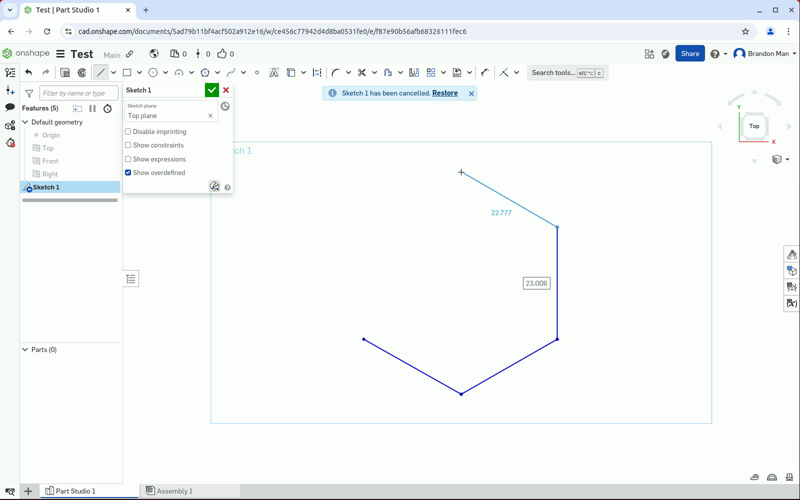
key_up(shift)
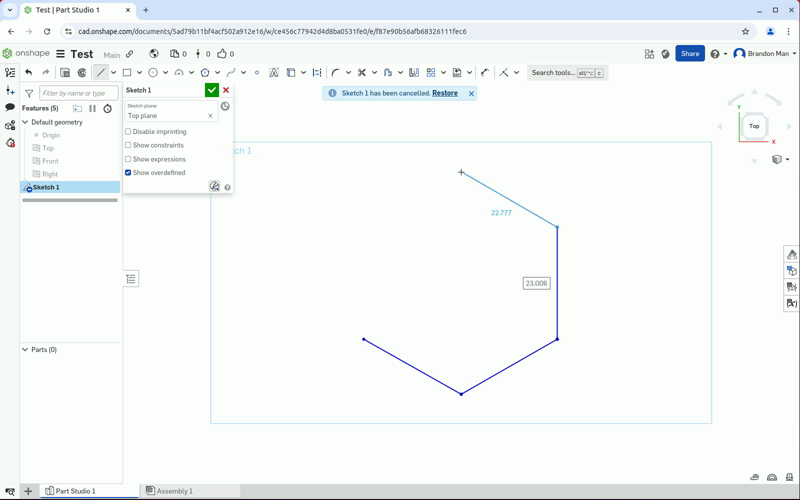
key_down(shift)
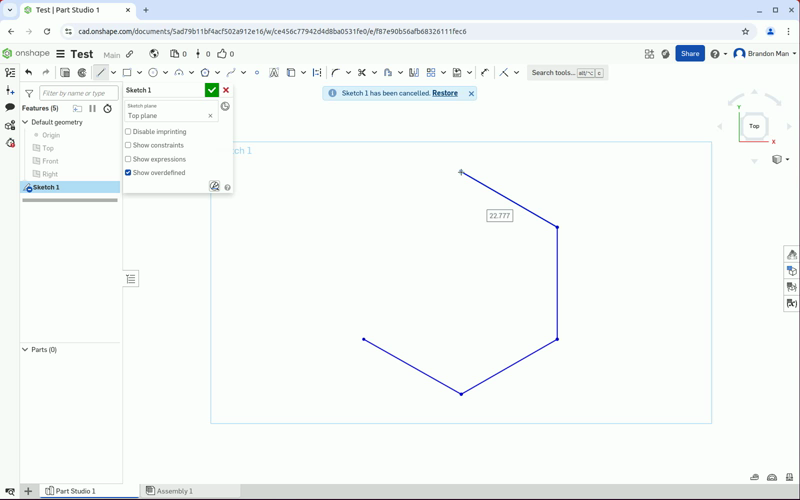
mouse_move(363, 227)
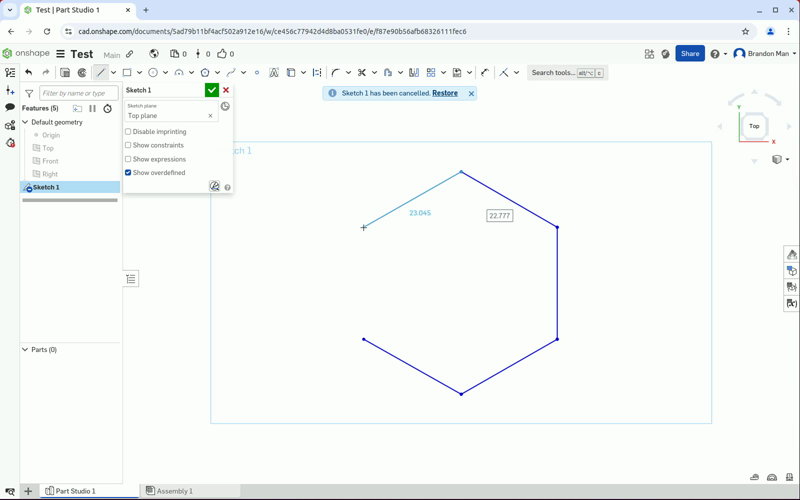
click(363, 227)
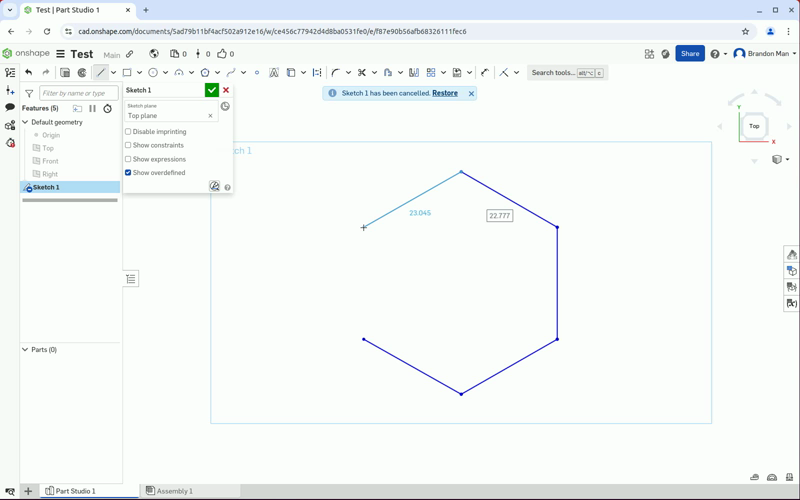
key_up(shift)
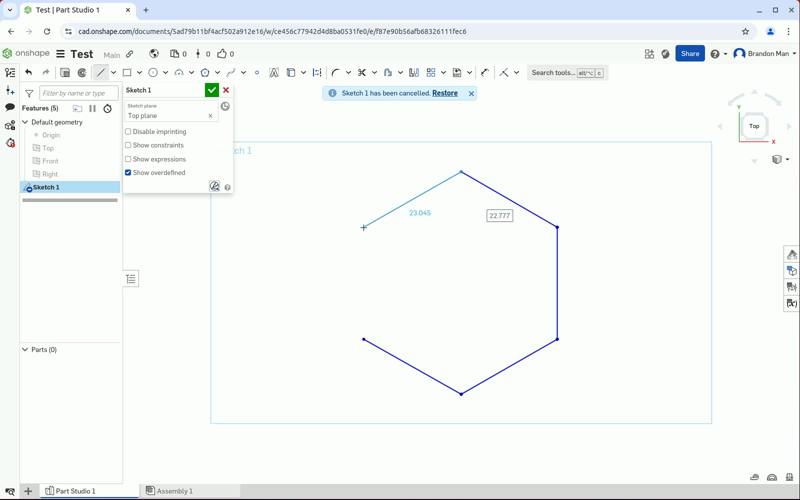
key_down(shift)
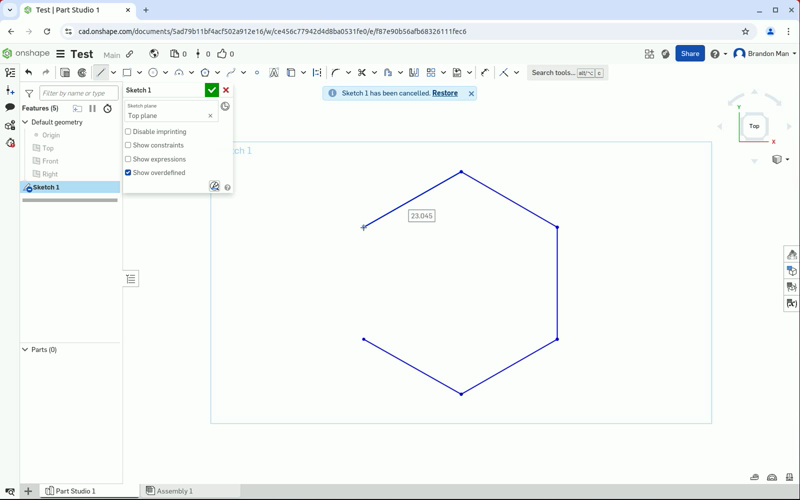
mouse_move(363, 339)
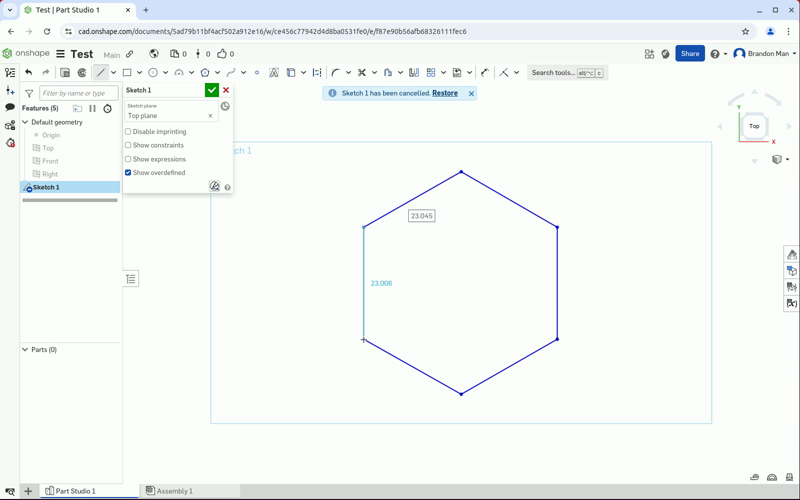
key_up(shift)
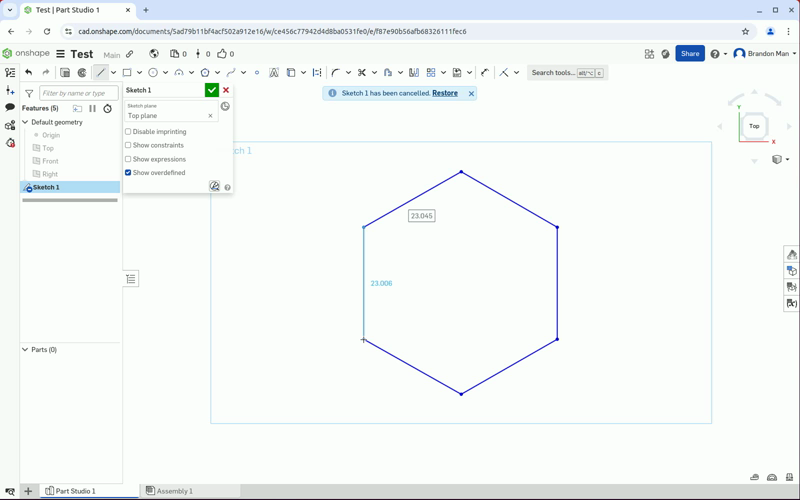
click(363, 339)
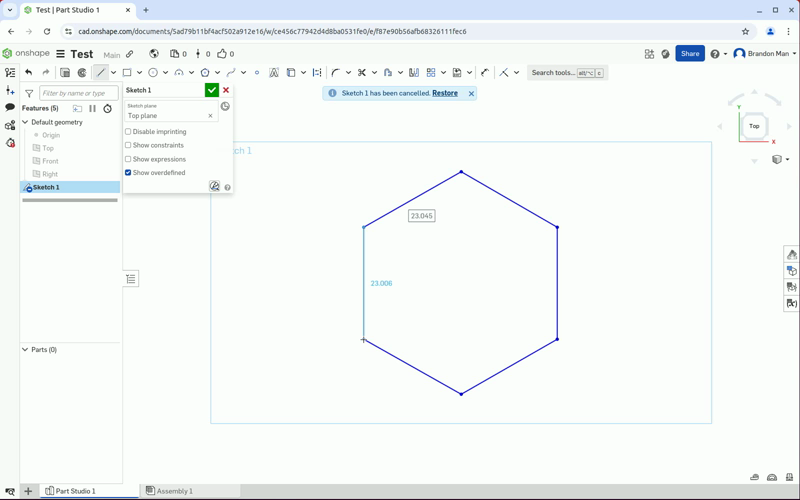
key(esc)
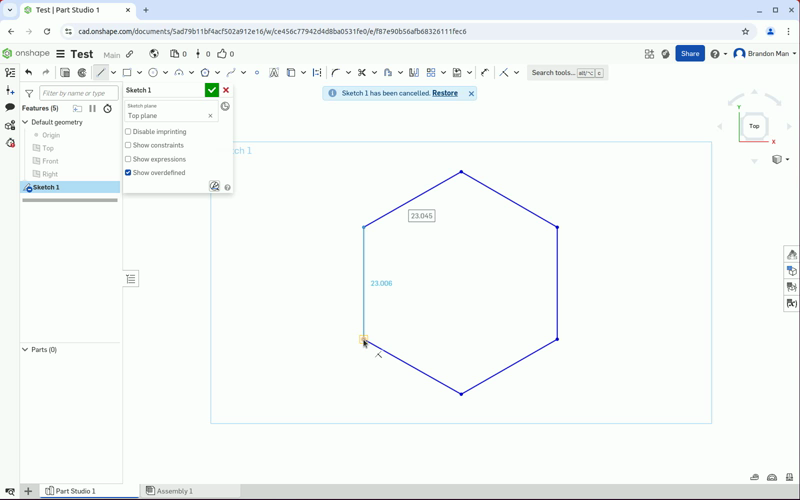
mouse_move(463, 267)
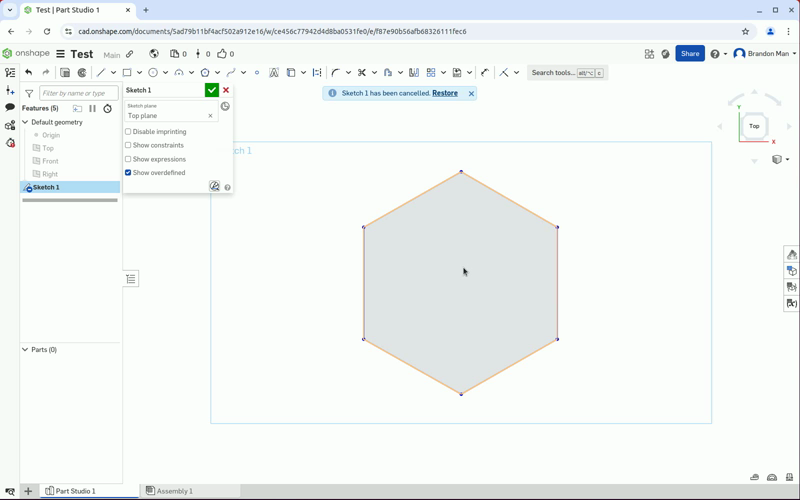
click(463, 267)
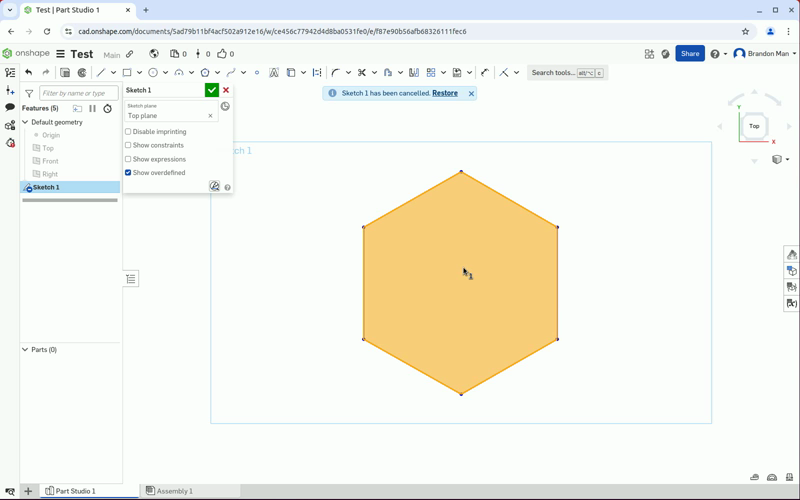
mouse_move(73, 352)
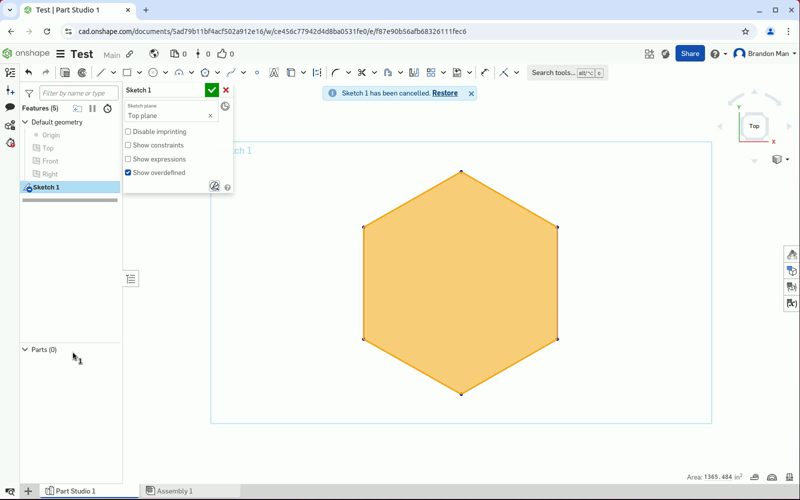
key(shift+y)
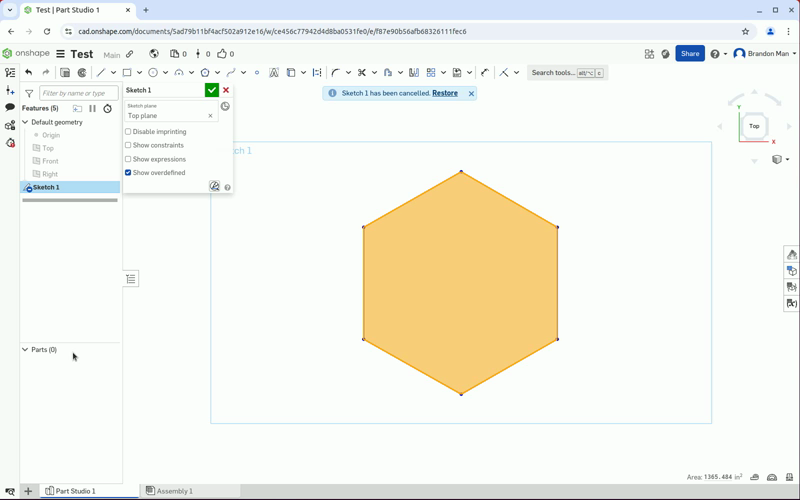
key(shift+e)
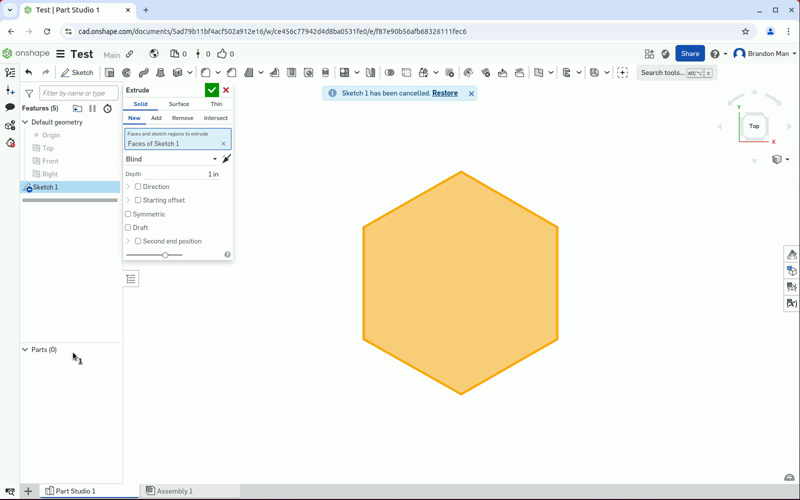
mouse_move(143, 106)
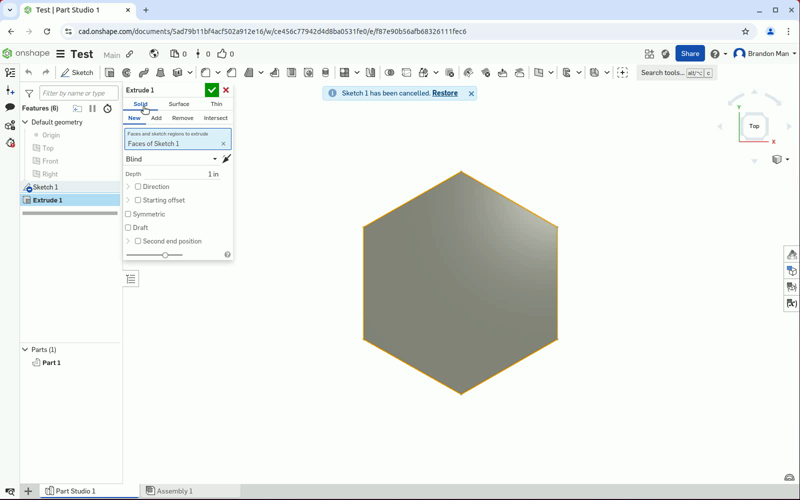
click(143, 106)
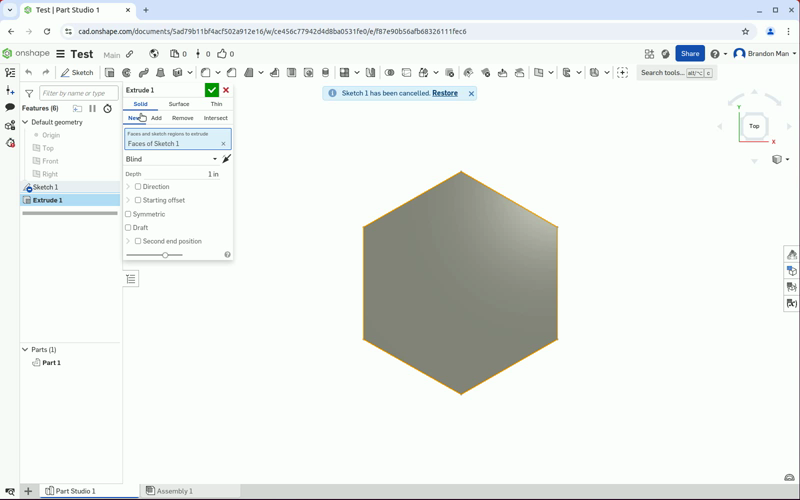
mouse_move(137, 120)
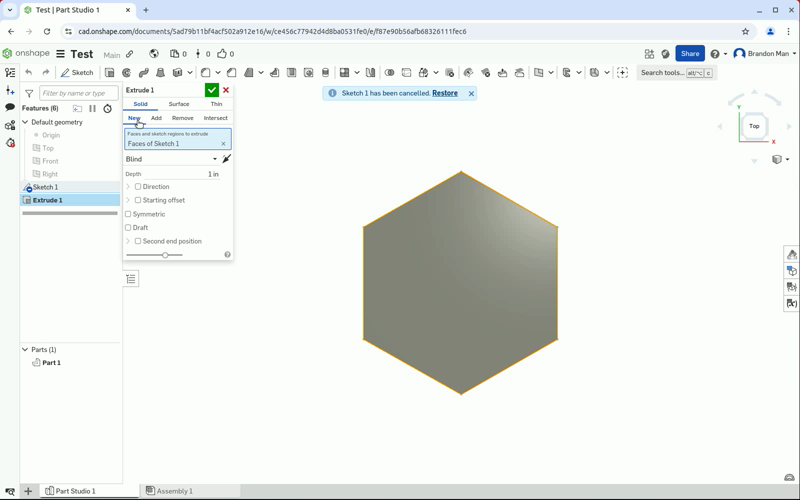
click(137, 120)
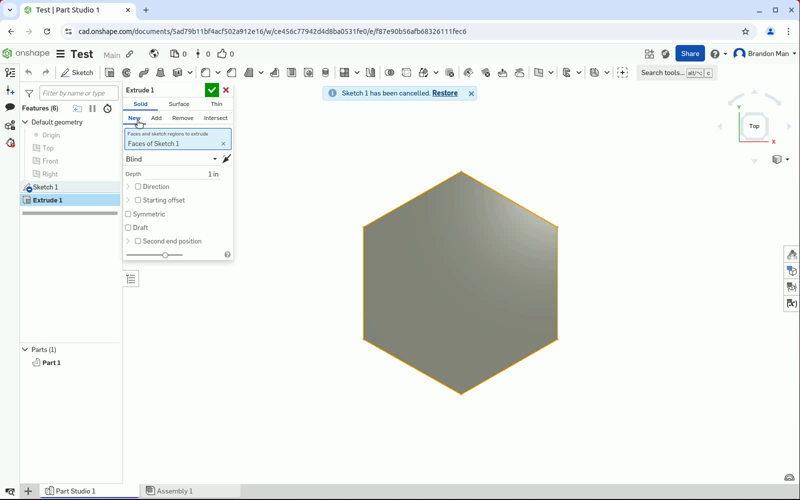
key(tab, 4)
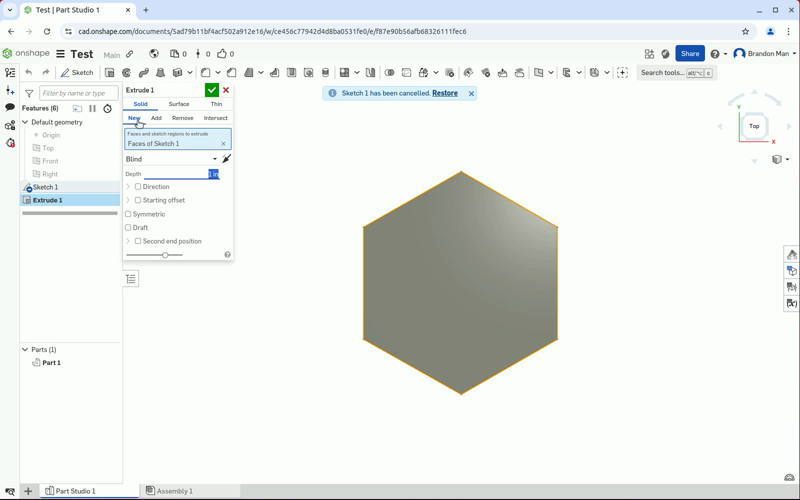
text(6.018)
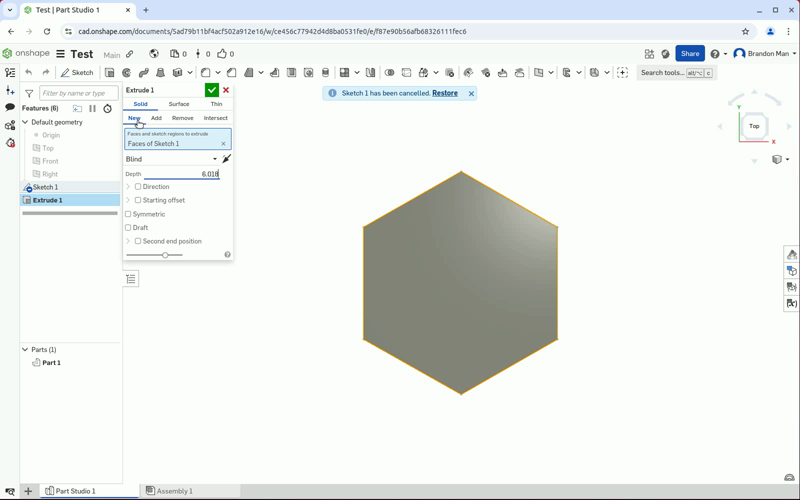
key(enter)
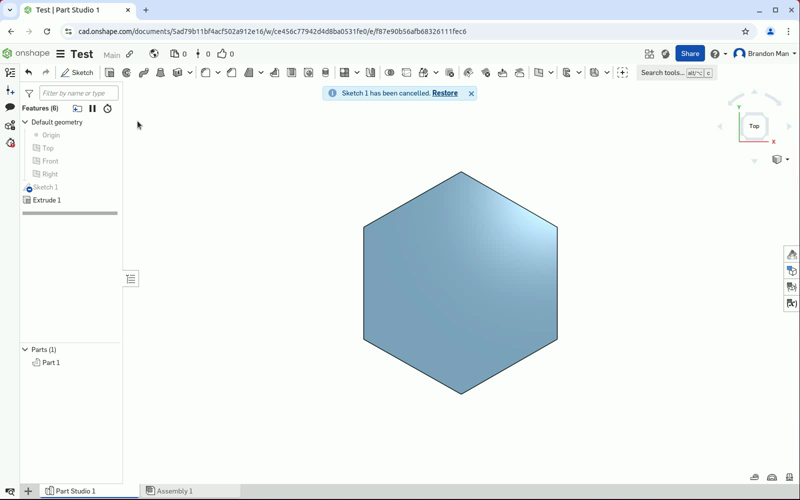
key(shift+h)
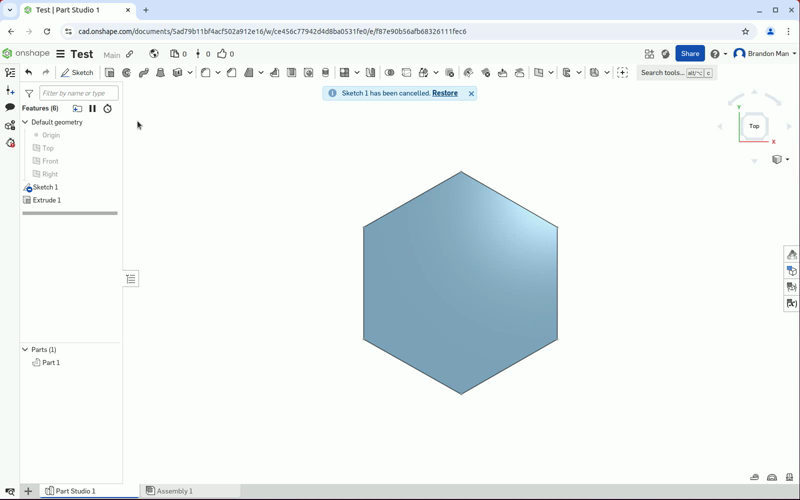
key(shift+h)
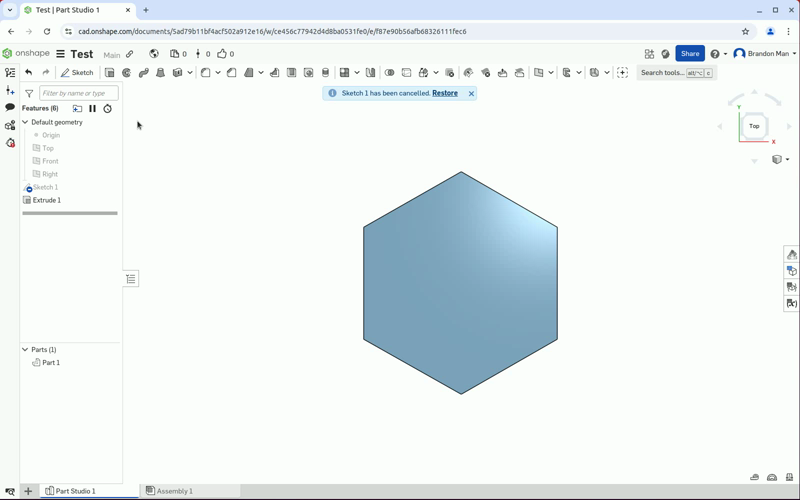
mouse_move(73, 189)
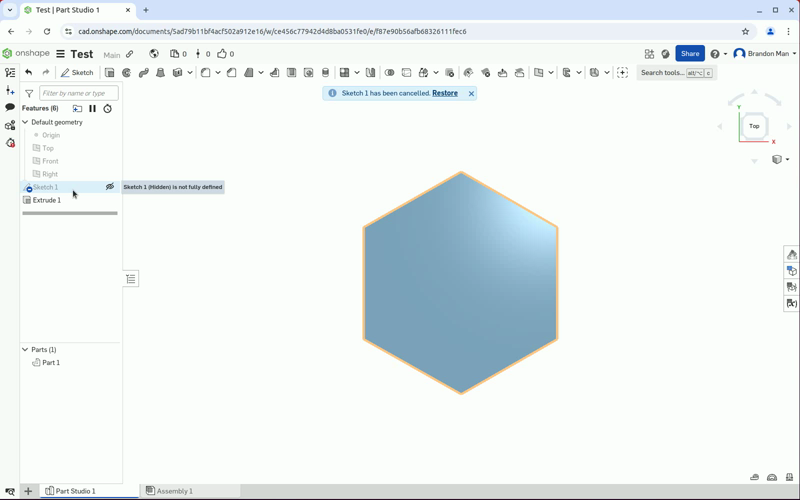
click(73, 189)
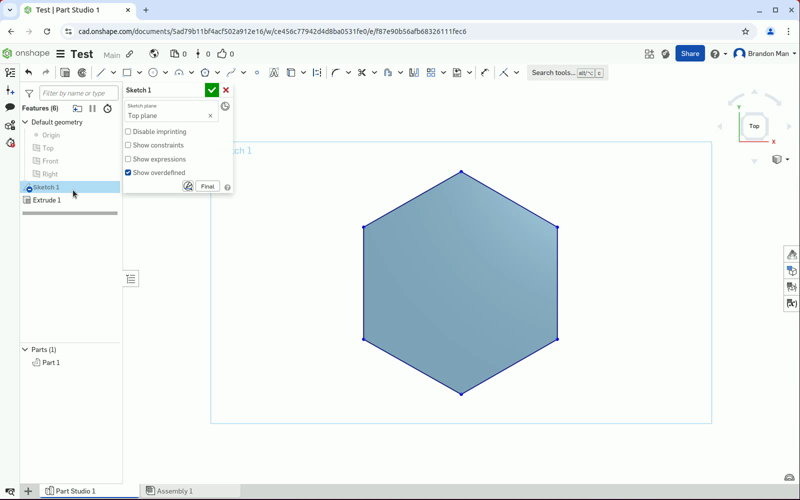
mouse_move(229, 92)
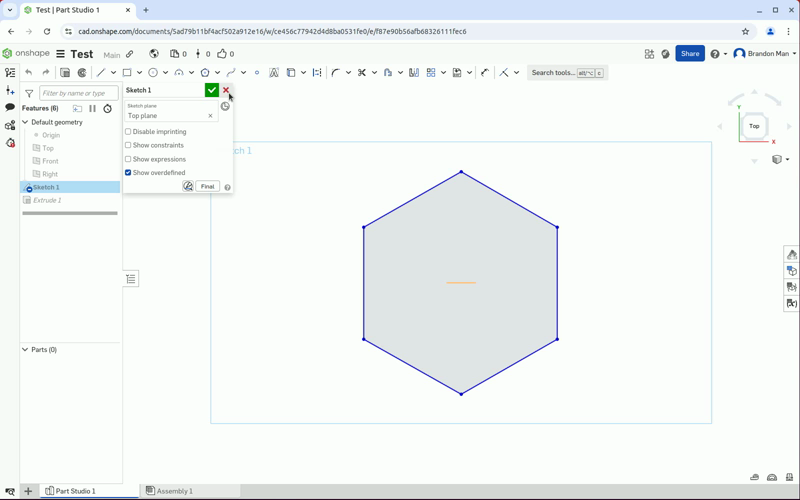
click(229, 92)
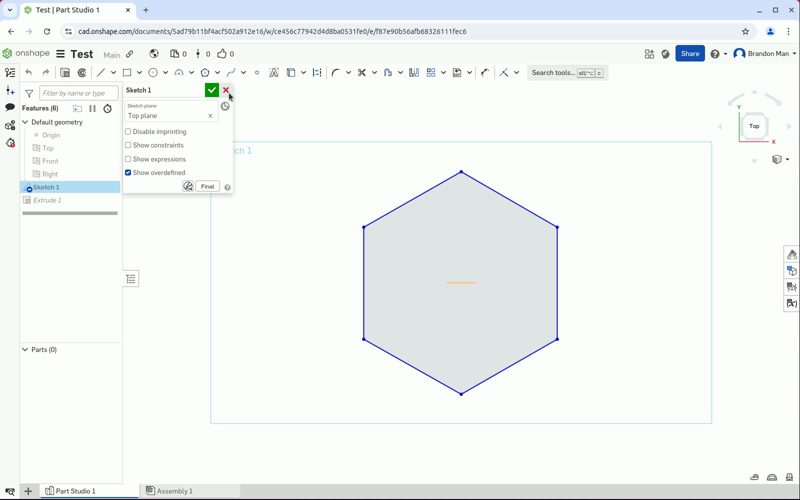
key(shift+s)
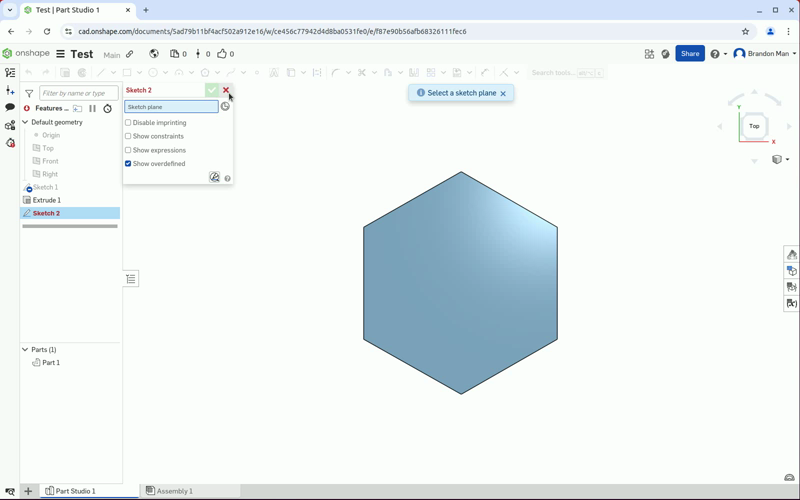
mouse_move(73, 150)
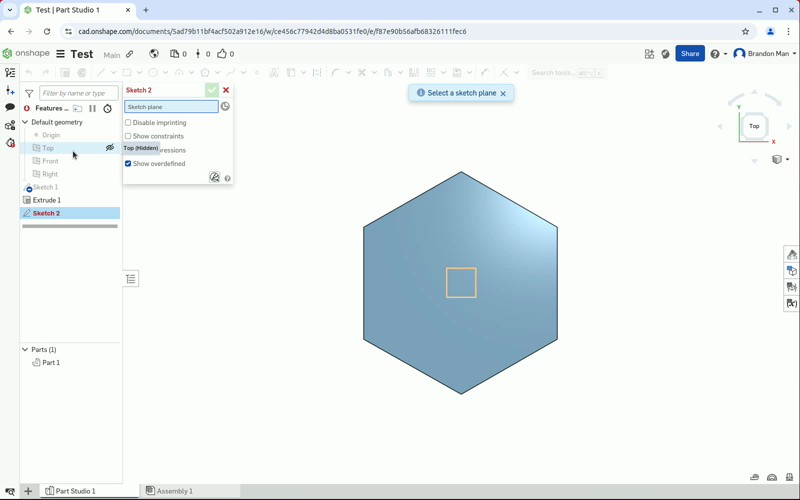
click(73, 150)
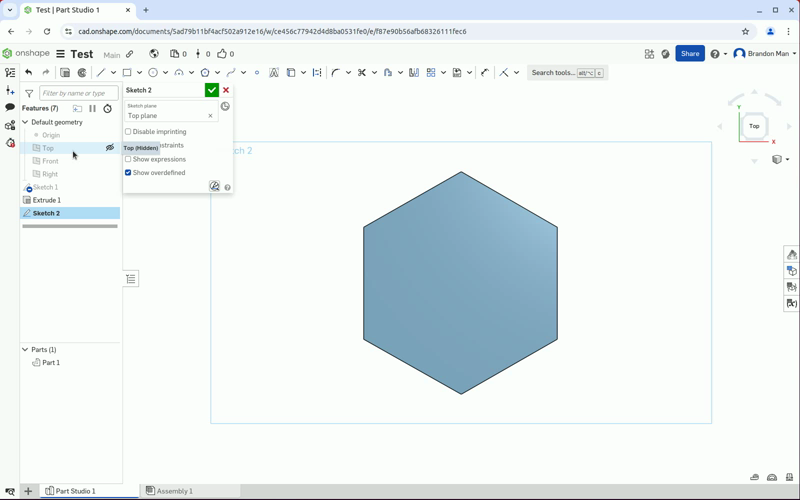
mouse_move(73, 352)
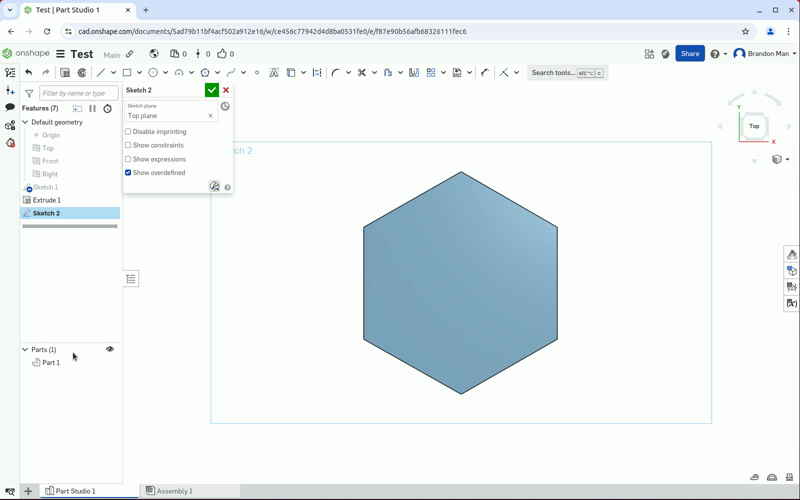
key(y)
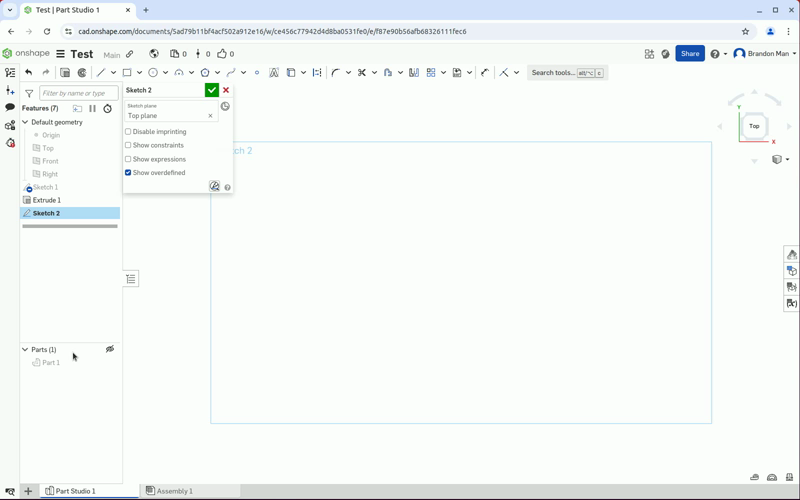
key(l)
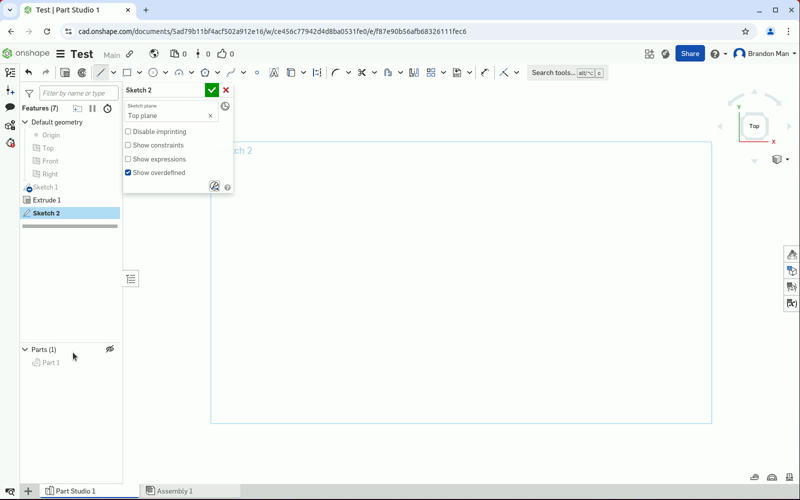
key_down(shift)
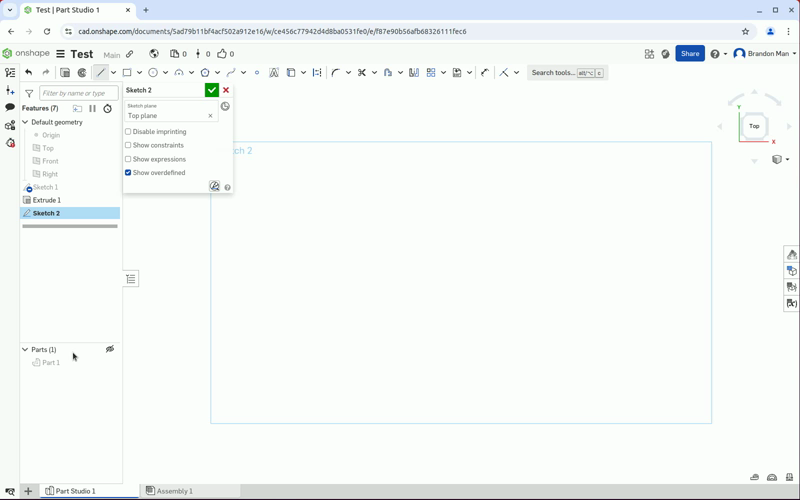
mouse_move(363, 339)
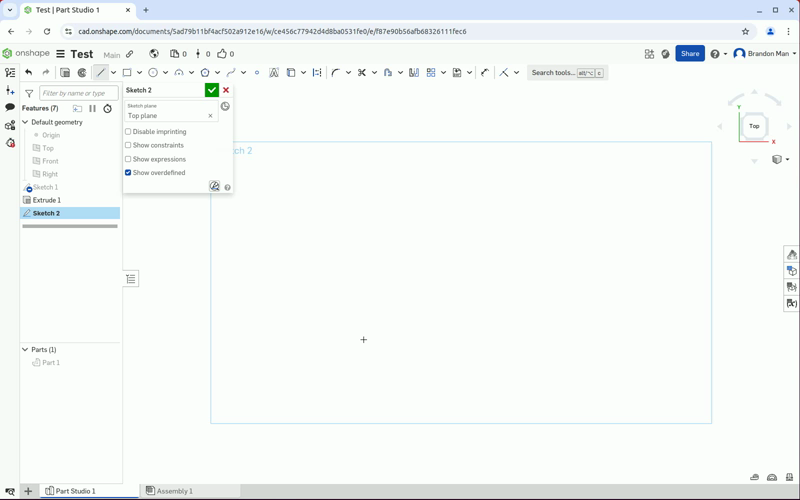
click(363, 339)
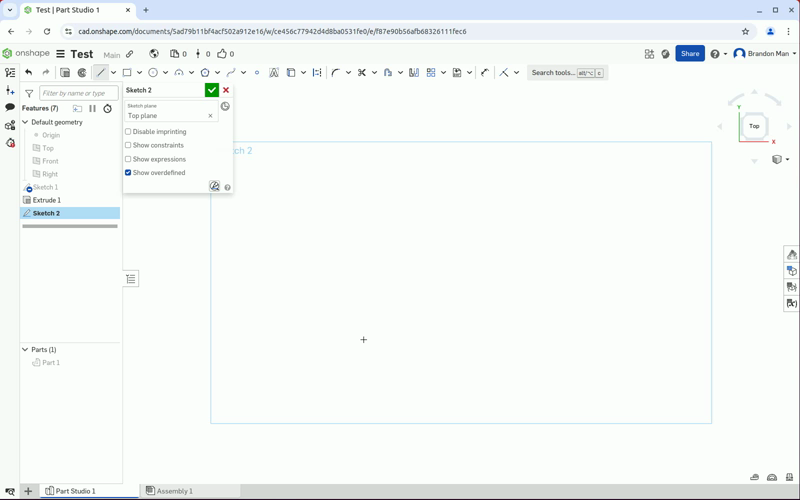
key_up(shift)
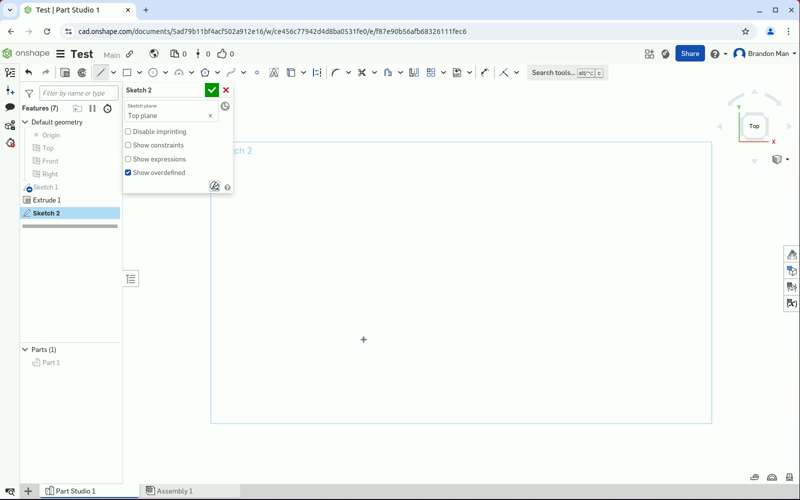
key_down(shift)
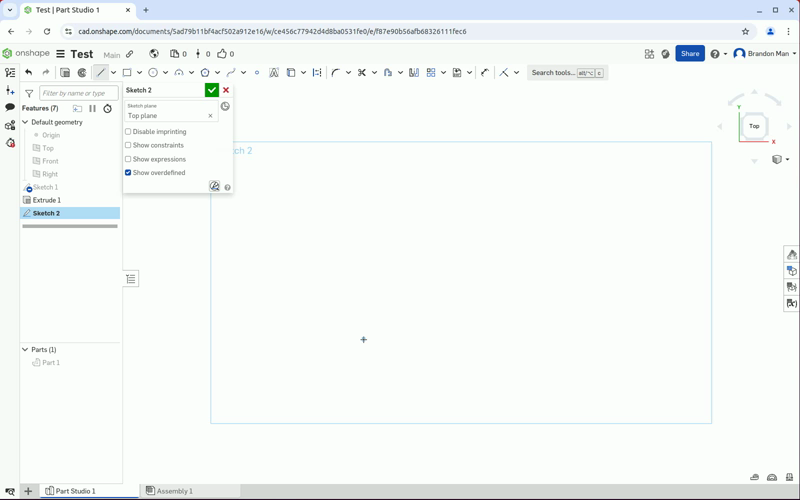
mouse_move(461, 394)
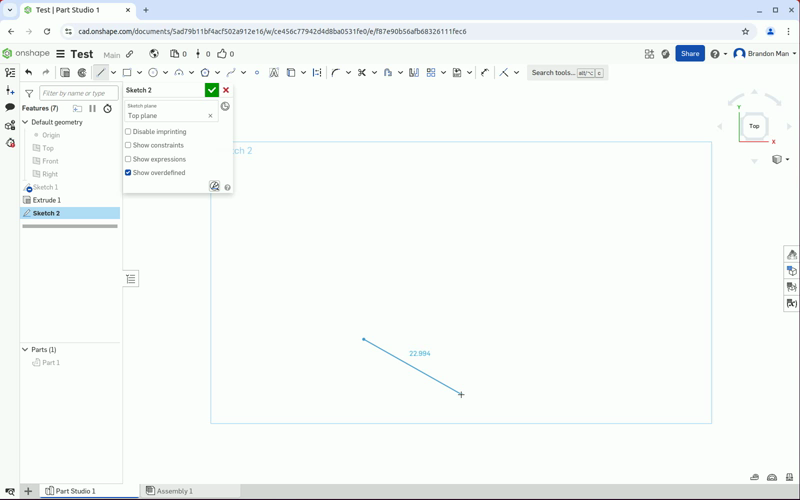
click(461, 394)
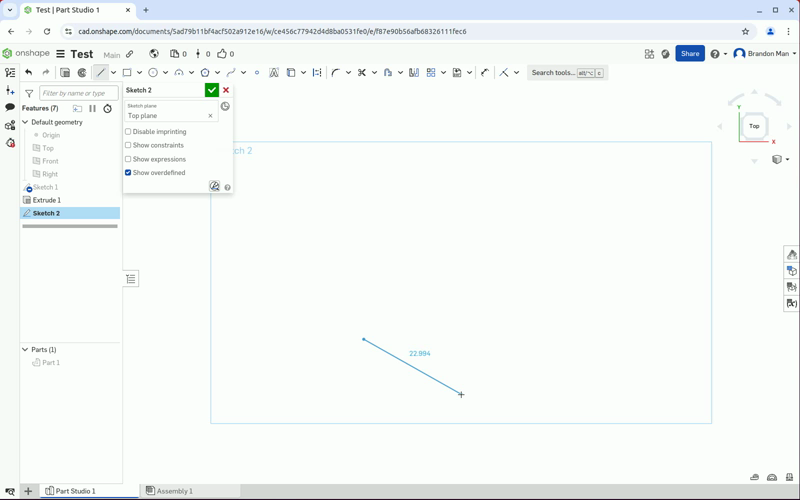
key_up(shift)
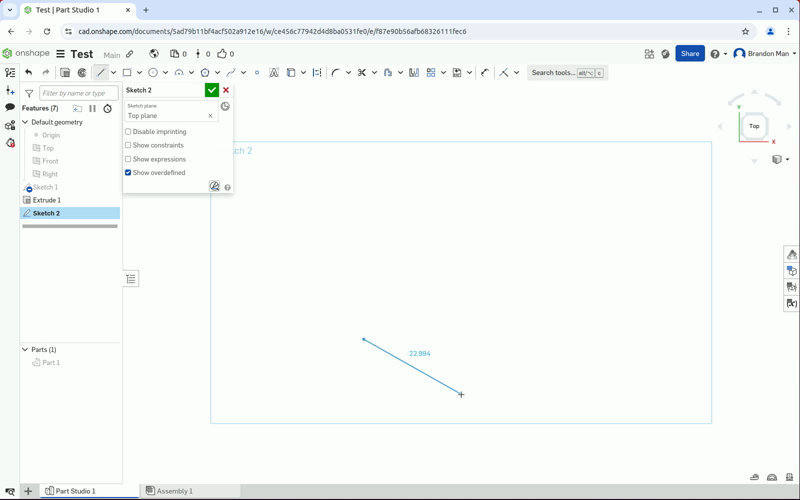
key_down(shift)
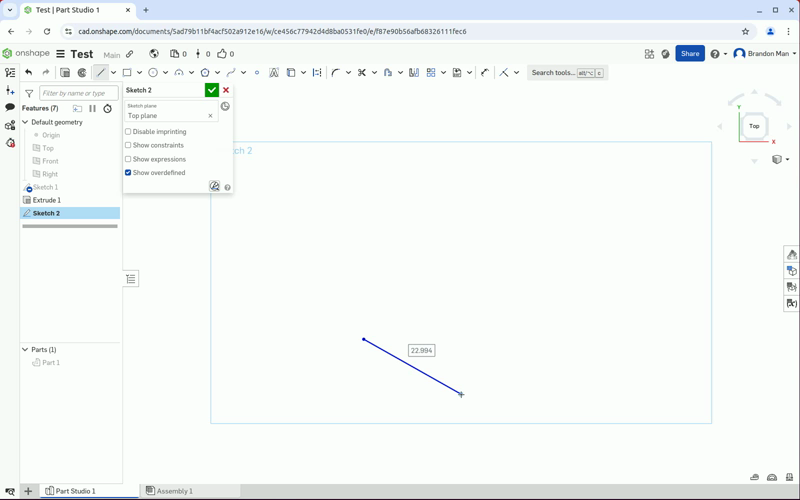
mouse_move(557, 339)
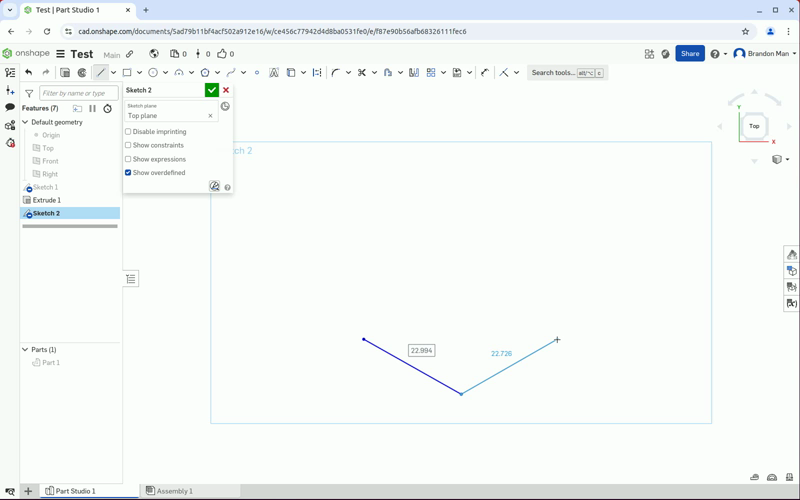
click(557, 339)
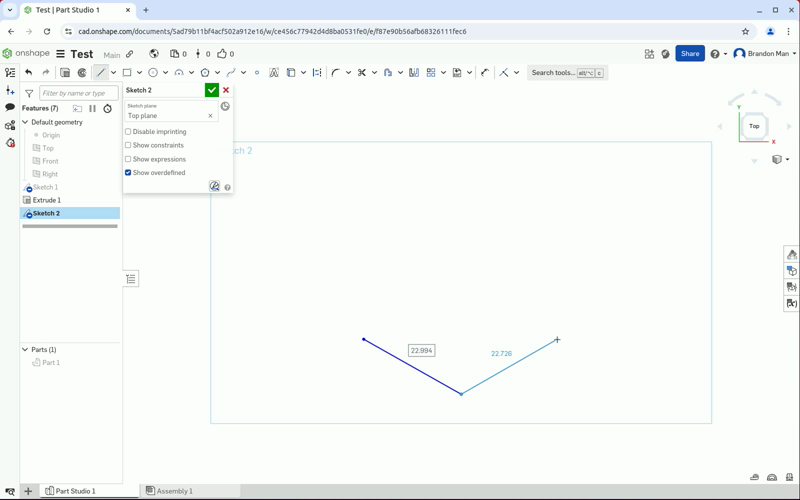
key_up(shift)
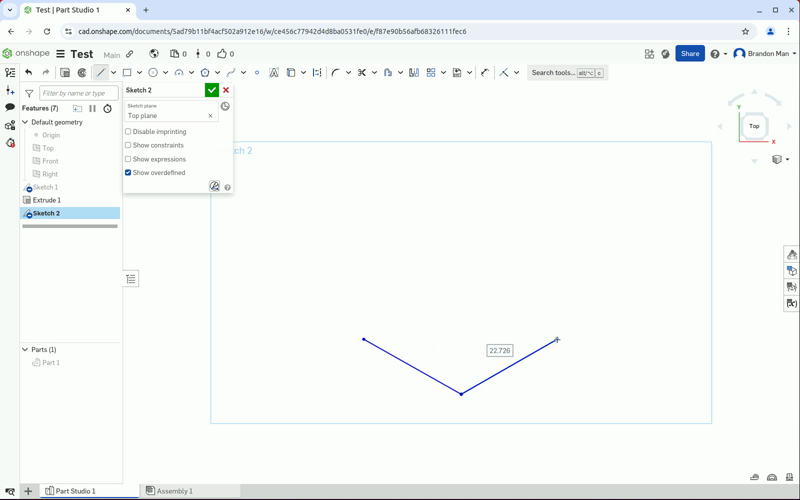
key_down(shift)
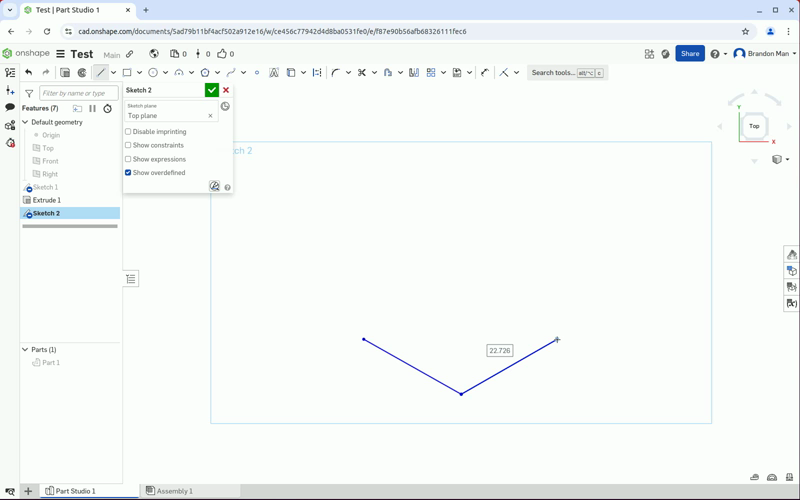
mouse_move(557, 227)
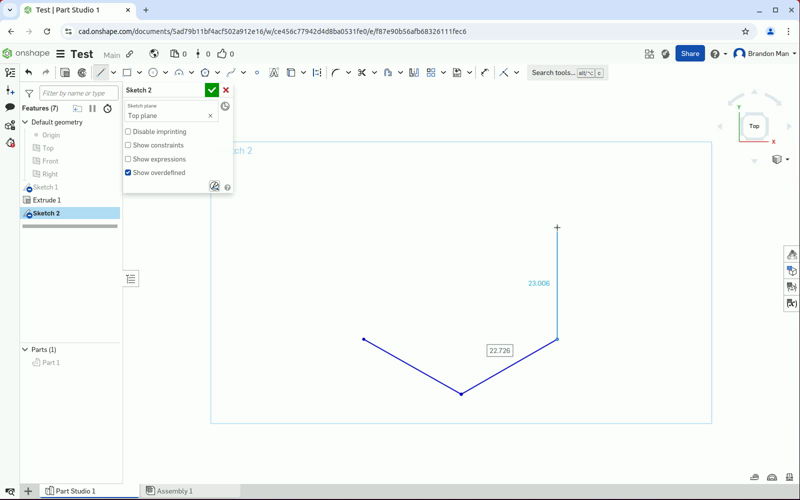
click(557, 227)
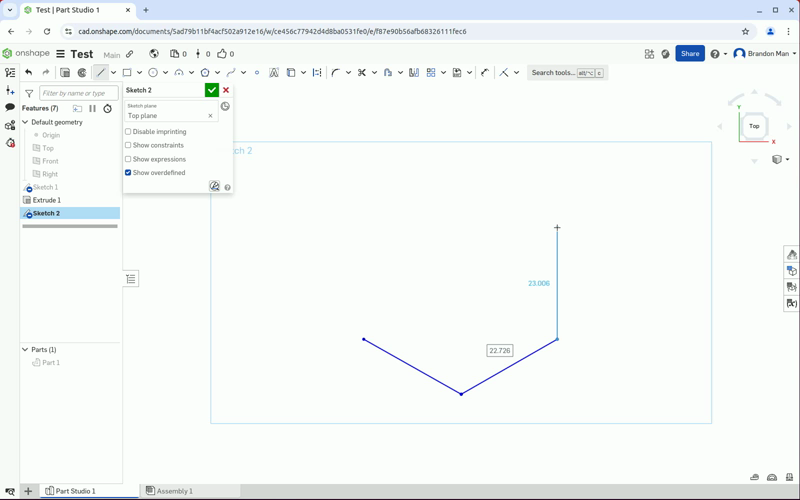
key_up(shift)
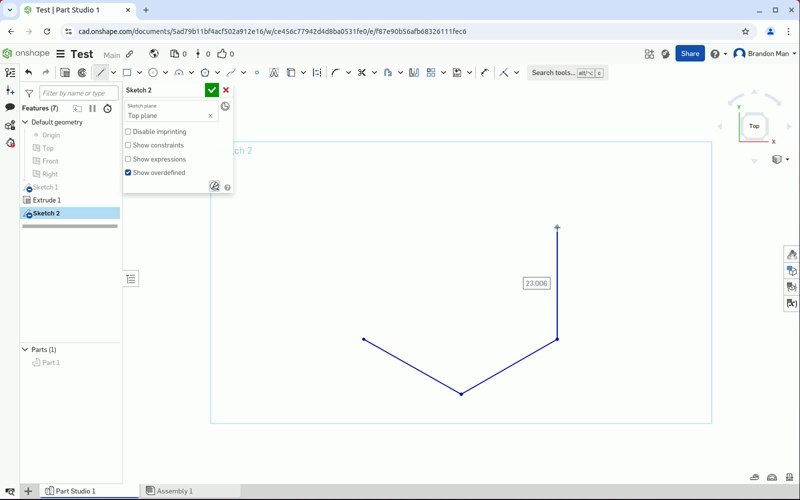
key_down(shift)
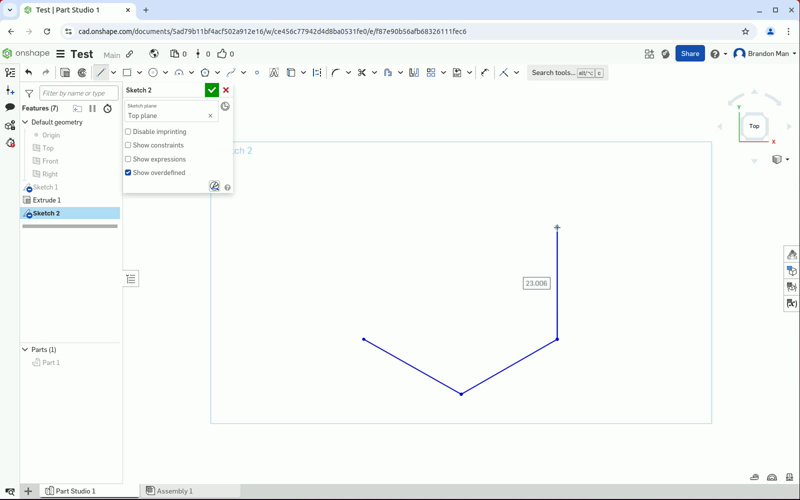
mouse_move(461, 171)
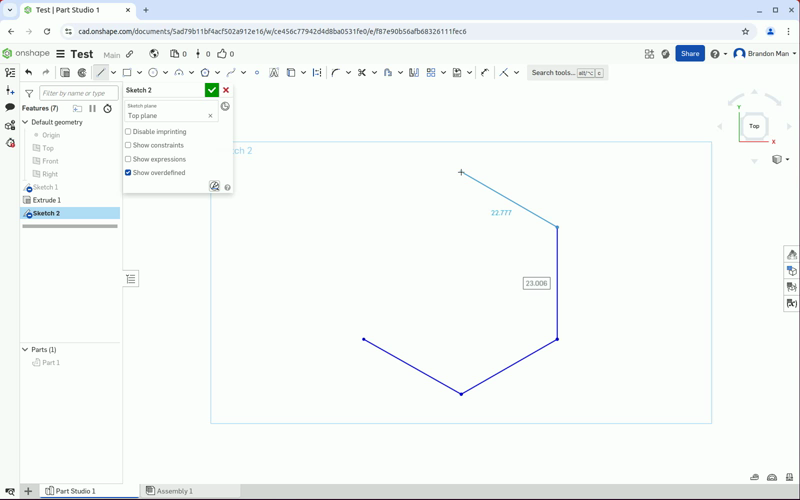
click(461, 171)
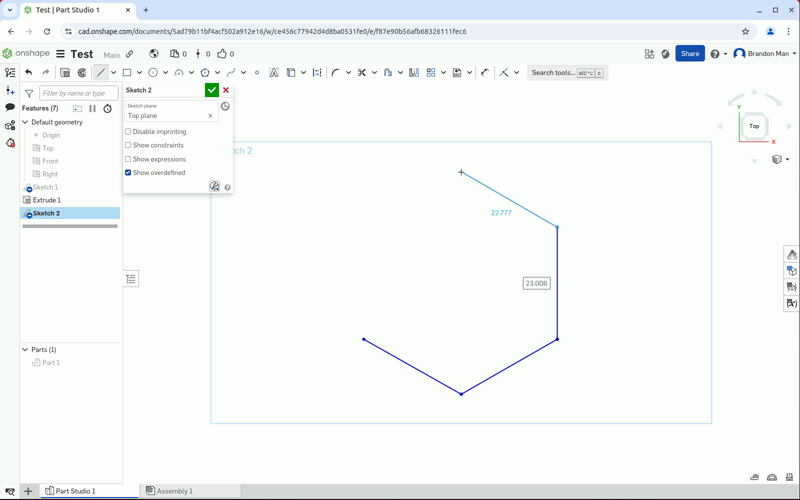
key_up(shift)
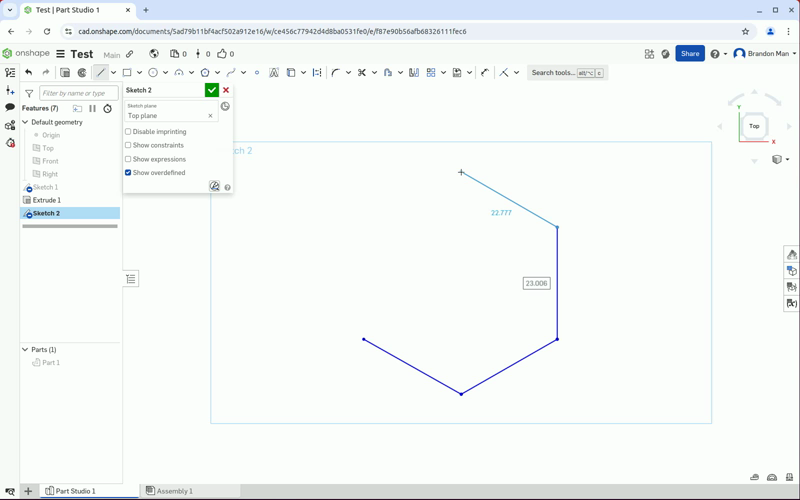
key_down(shift)
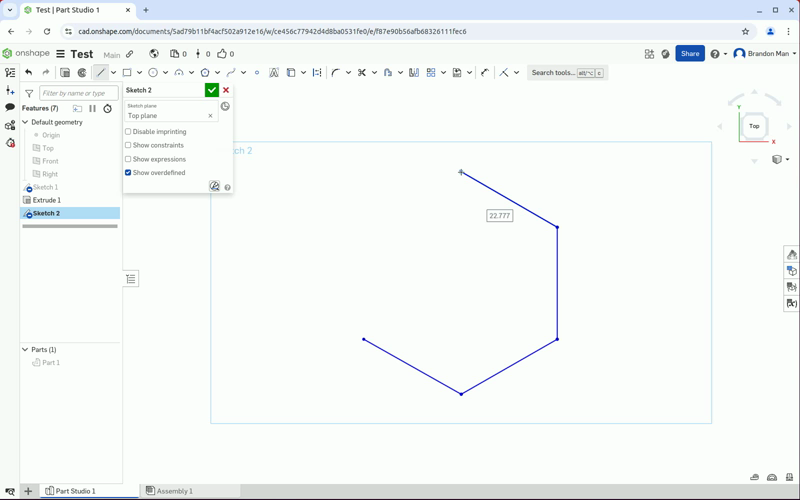
mouse_move(363, 227)
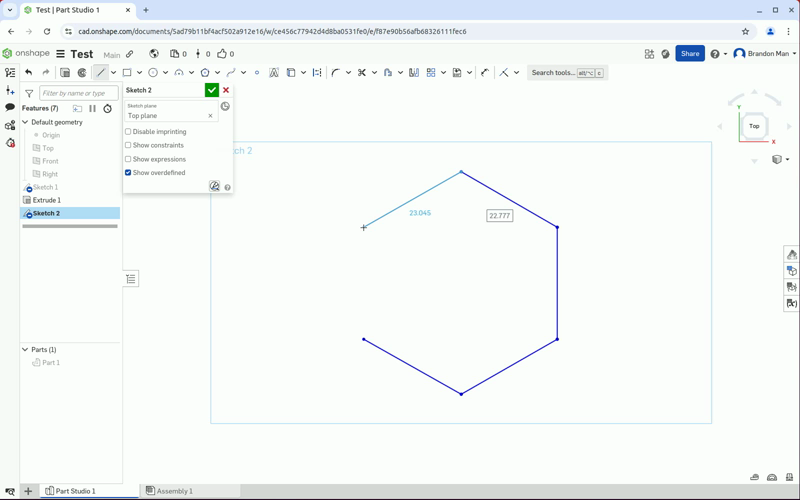
click(363, 227)
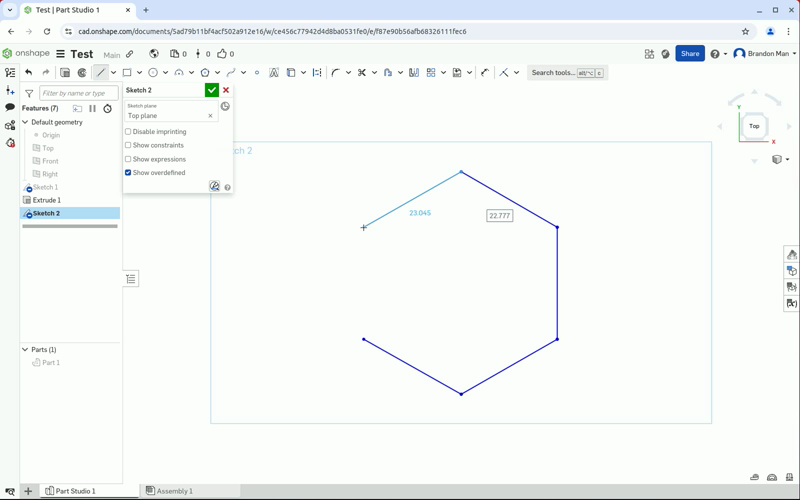
key_up(shift)
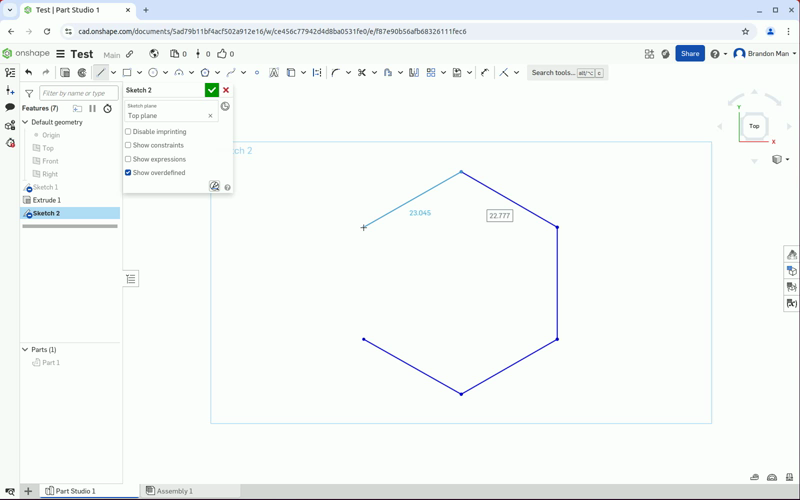
key_down(shift)
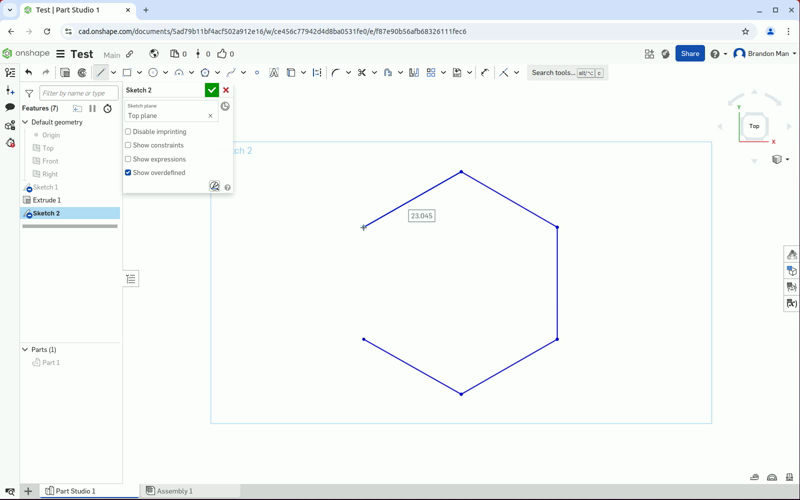
mouse_move(363, 339)
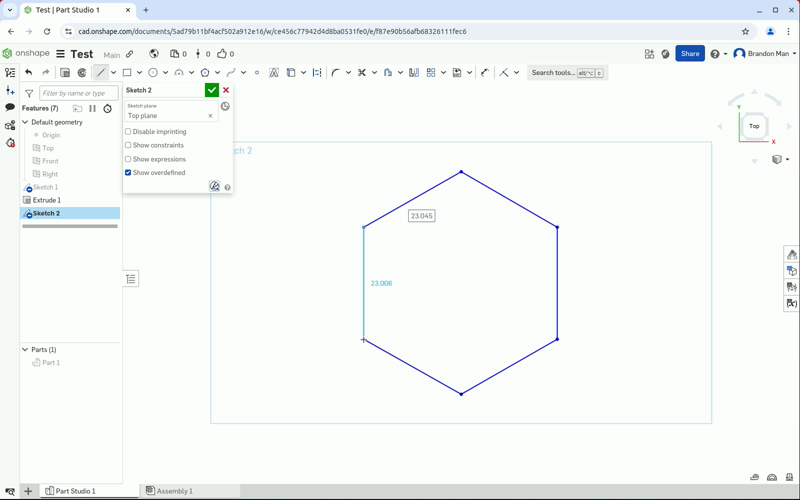
key_up(shift)
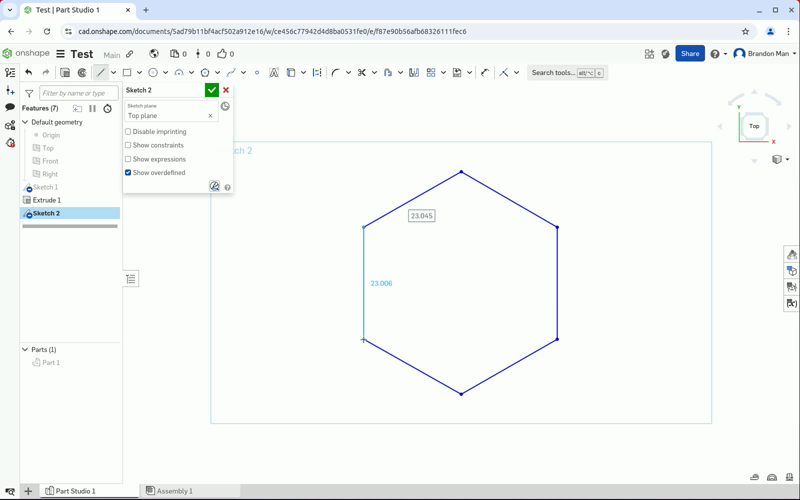
click(363, 339)
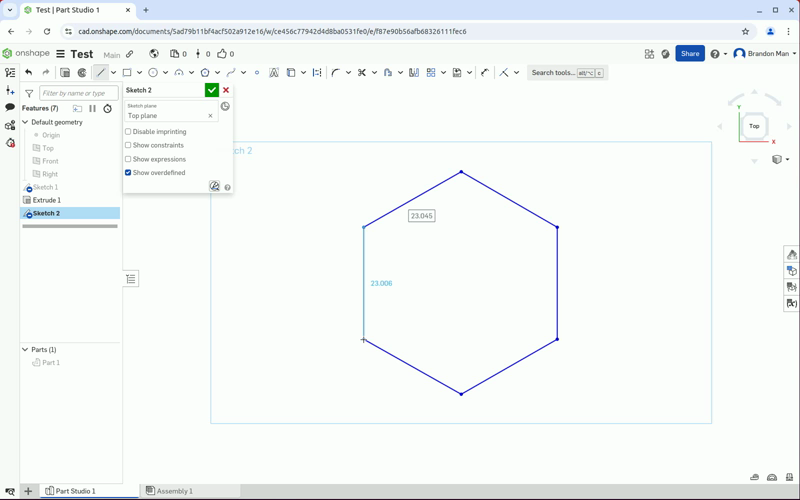
key(esc)
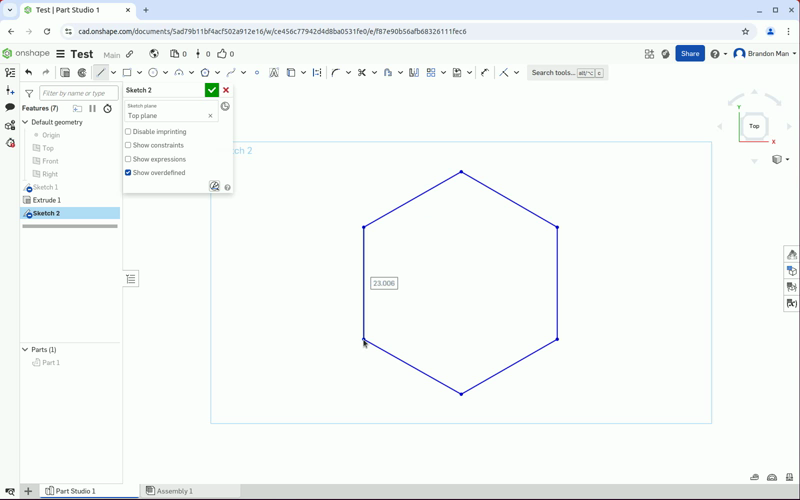
mouse_move(517, 292)
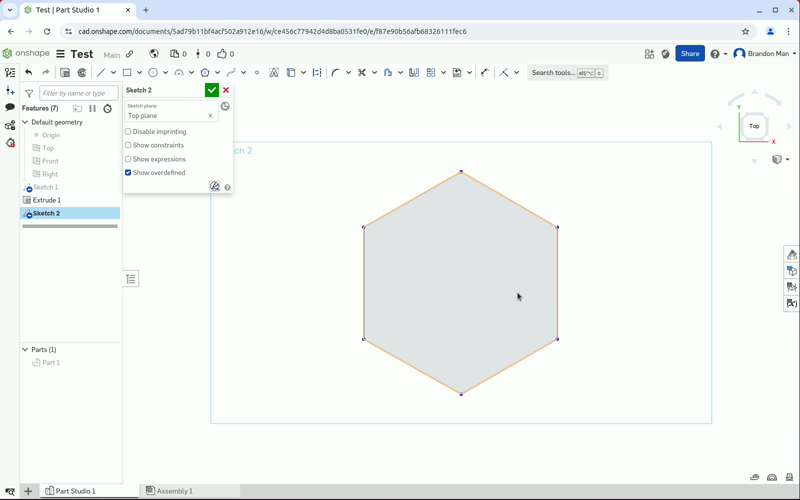
click(517, 292)
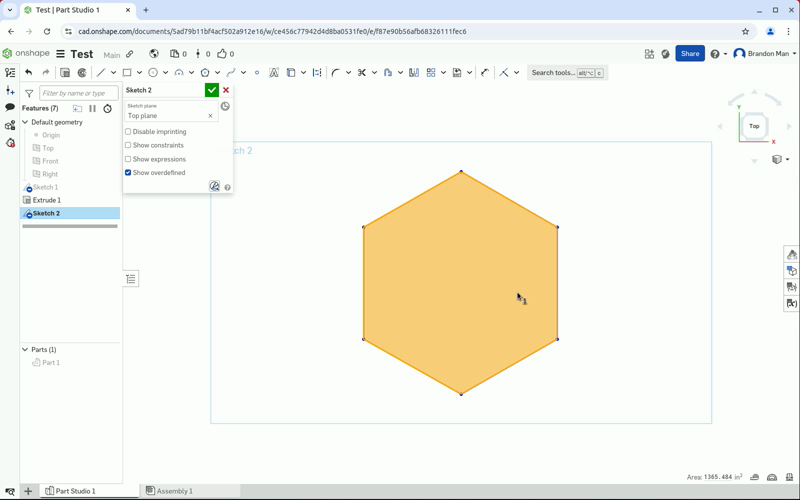
mouse_move(73, 352)
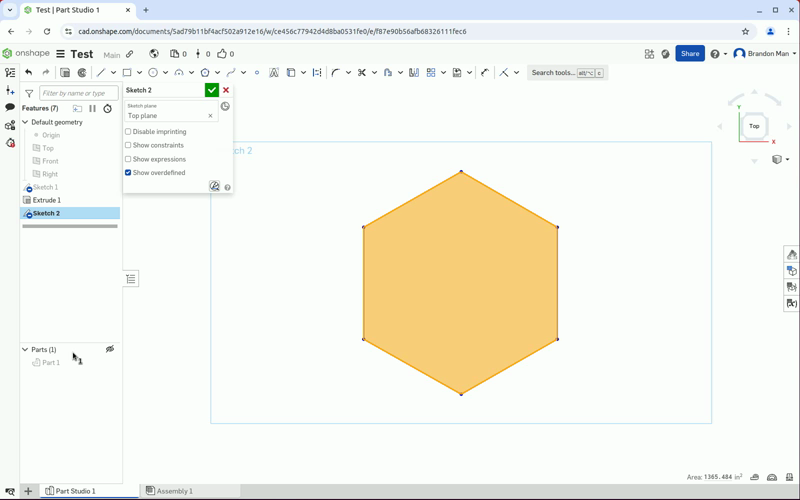
key(shift+y)
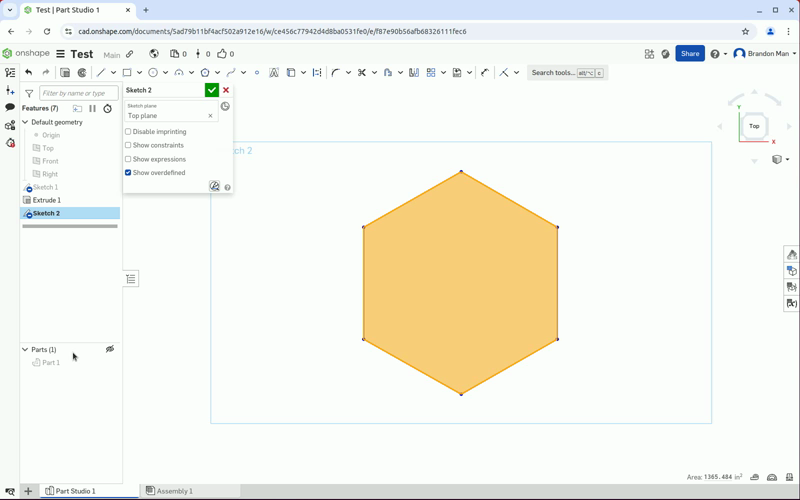
key(shift+e)
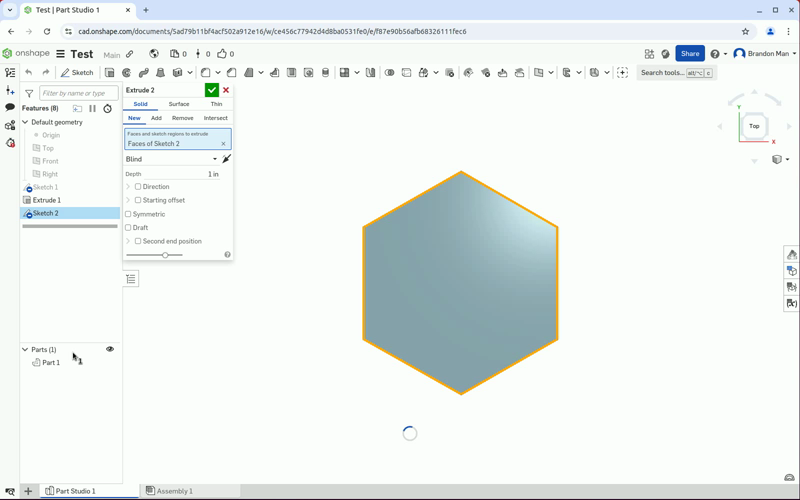
mouse_move(143, 106)
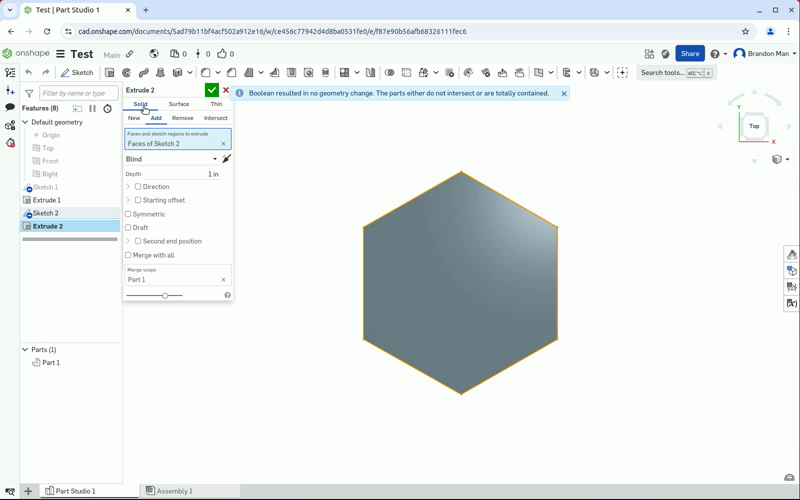
click(143, 106)
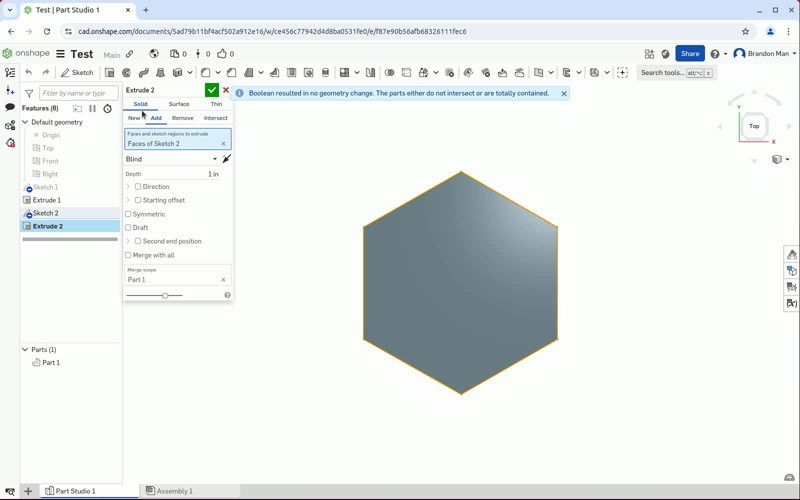
mouse_move(137, 120)
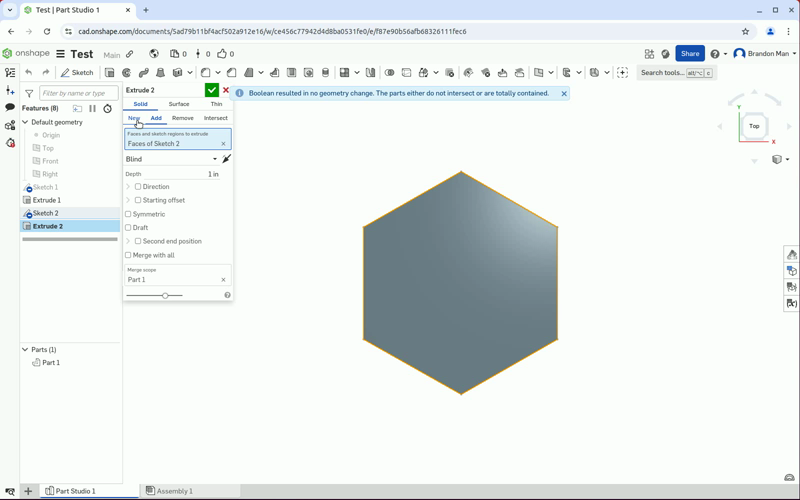
click(137, 120)
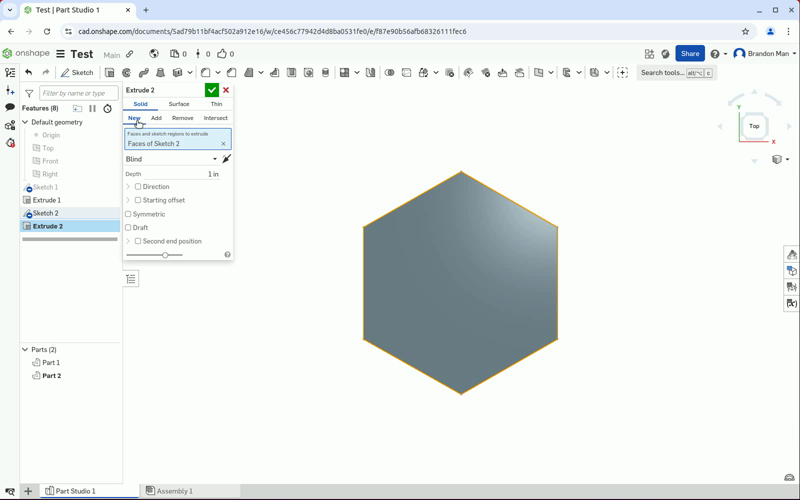
key(tab, 4)
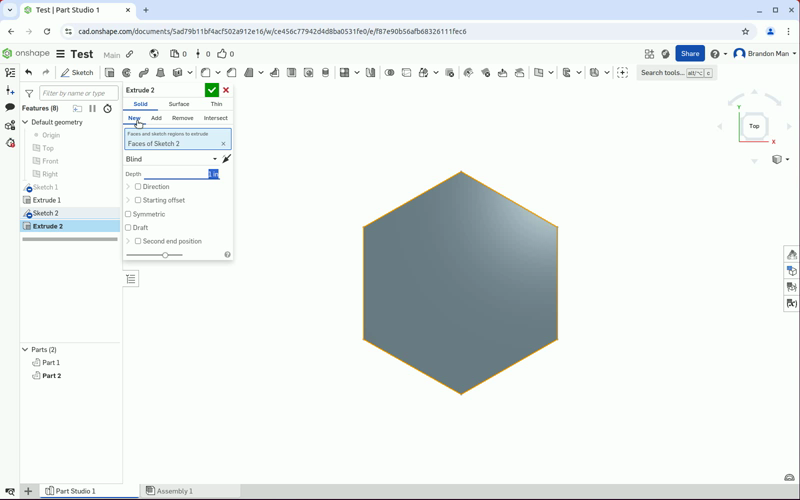
text(6.018)
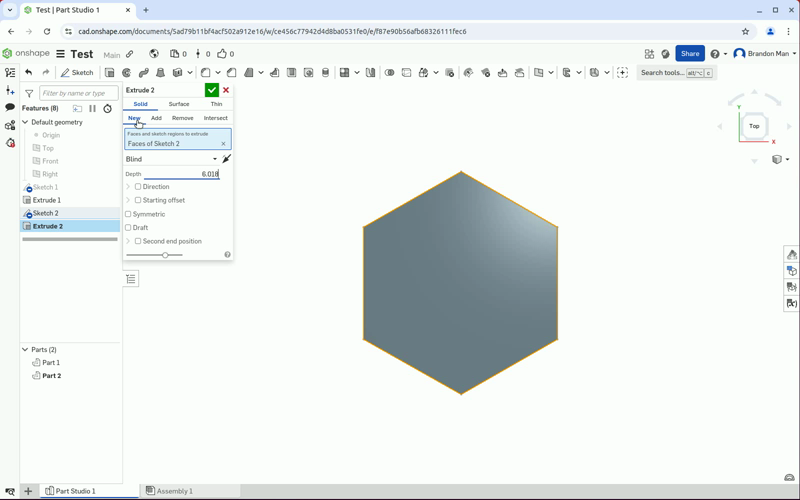
key(enter)
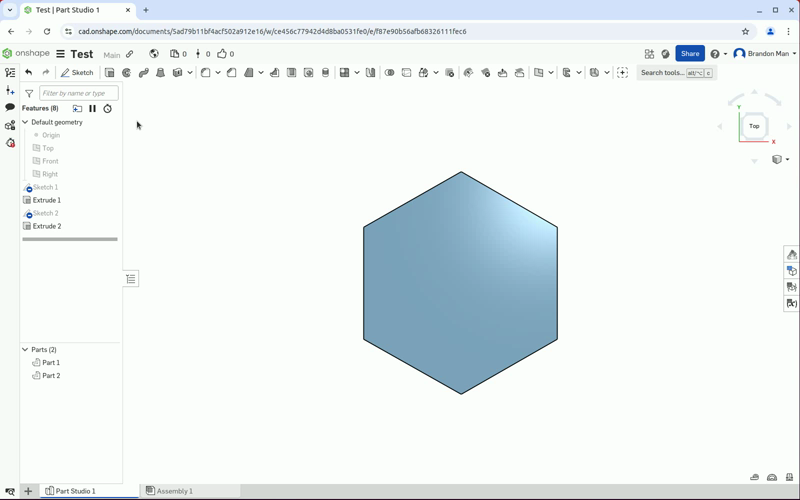
key(shift+h)
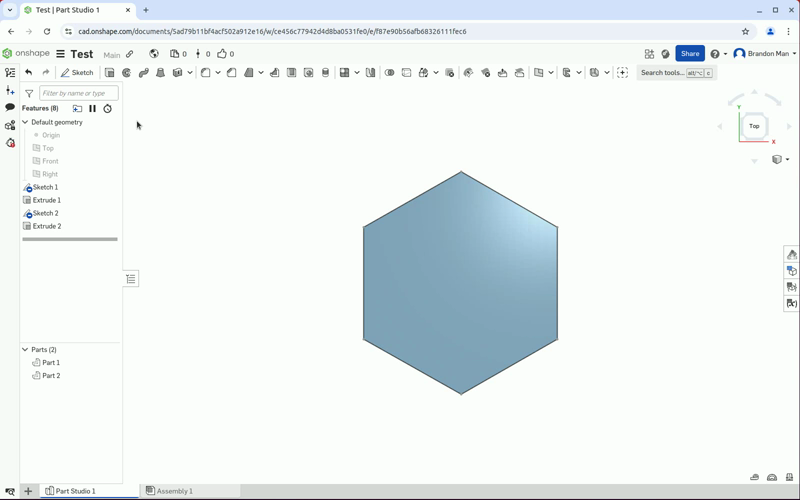
key(shift+h)
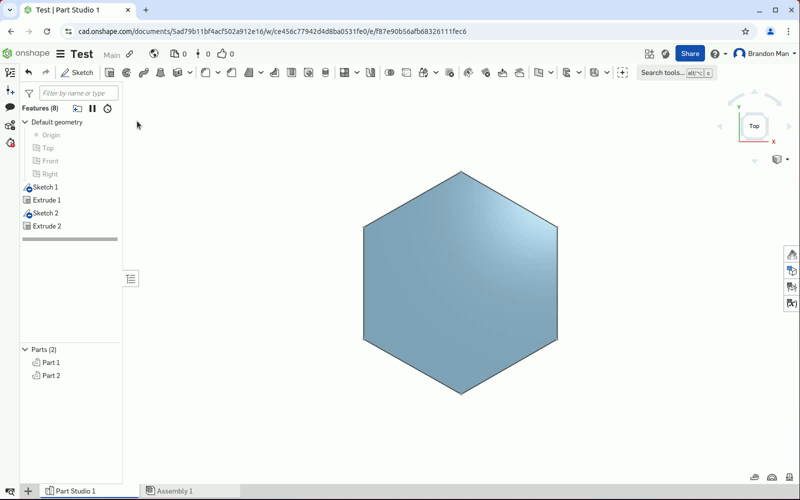
key(shift+7)
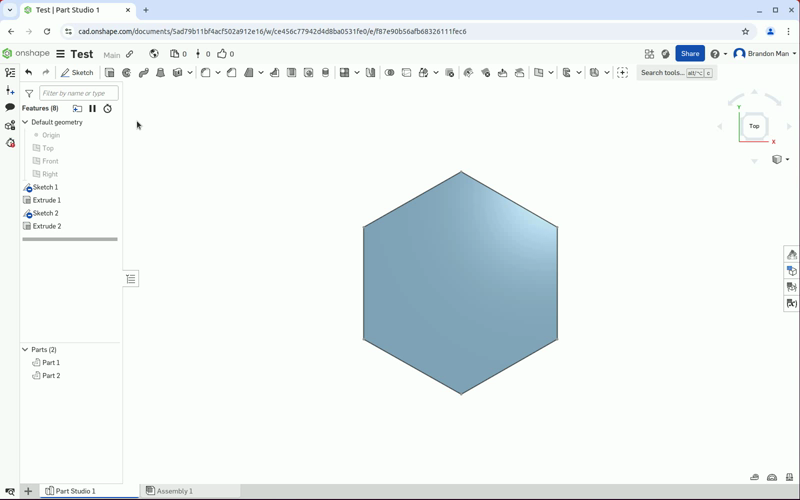
key(up, 3)
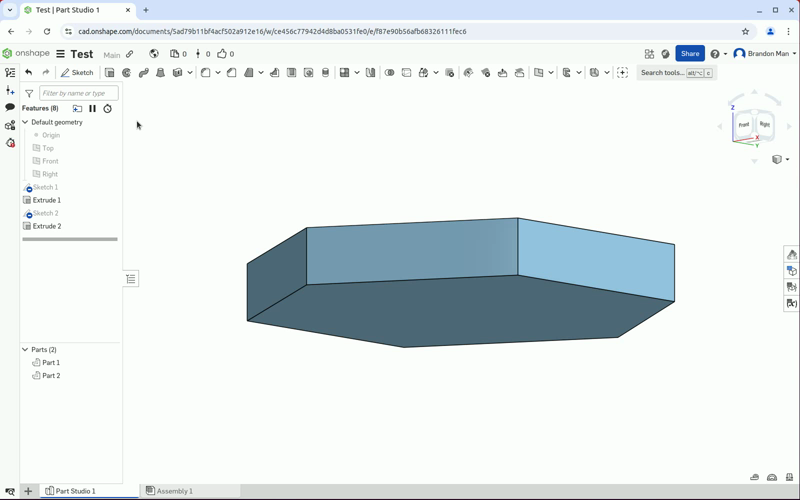
key(left, 3)
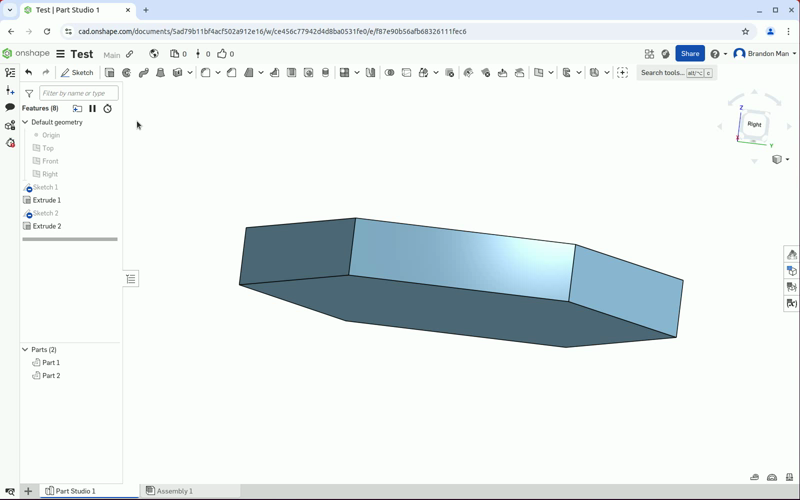
key(right, 3)
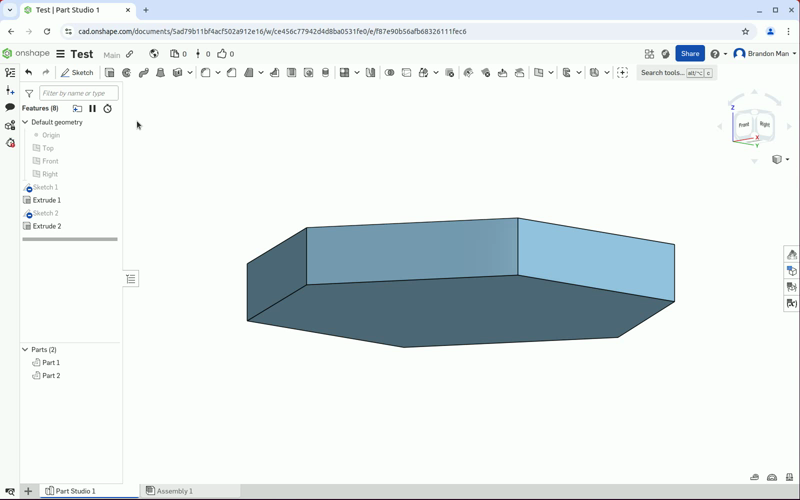
key(down, 3)
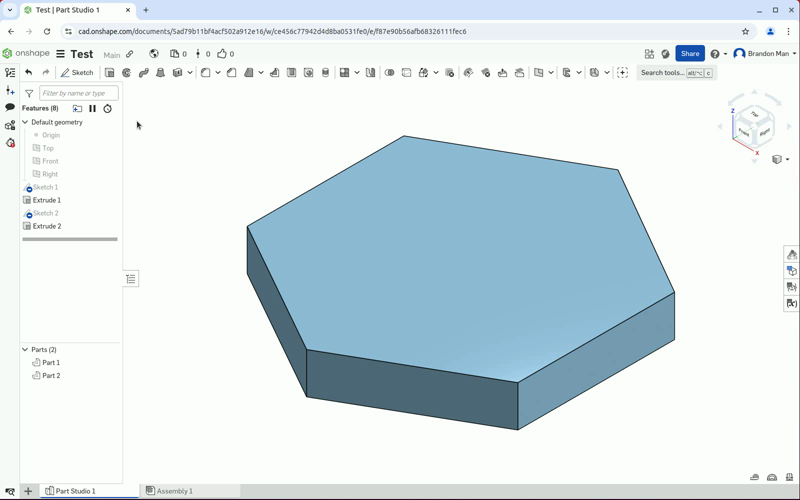
mouse_move(73, 189)
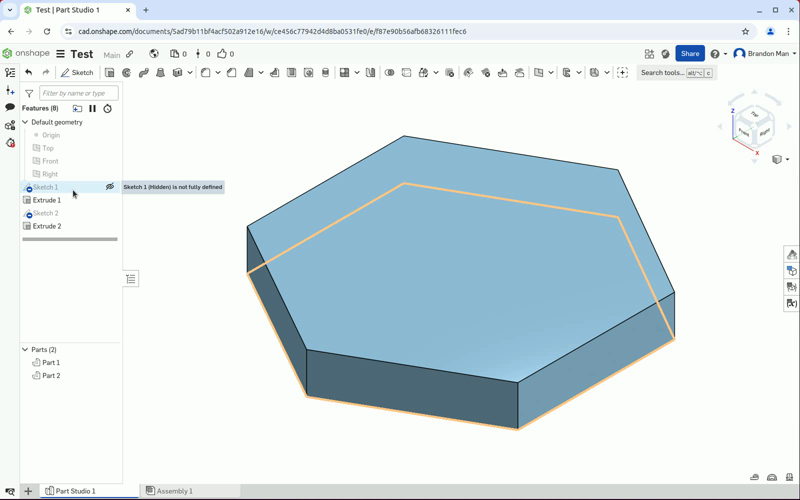
click(73, 189)